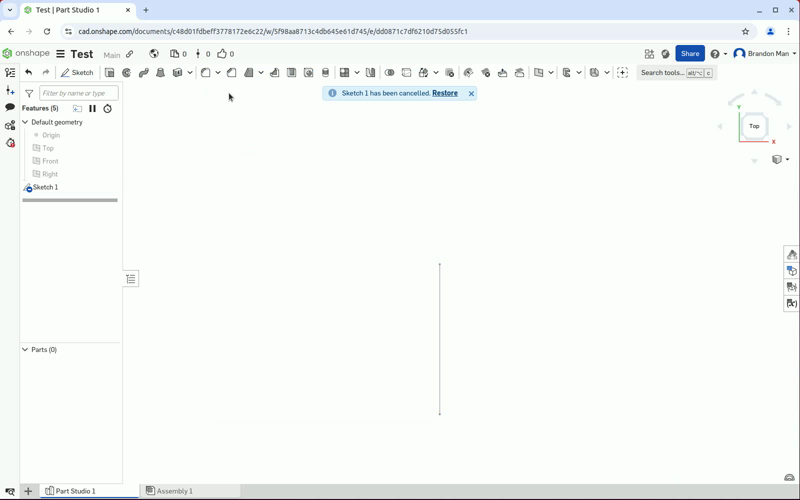
key(shift+h)
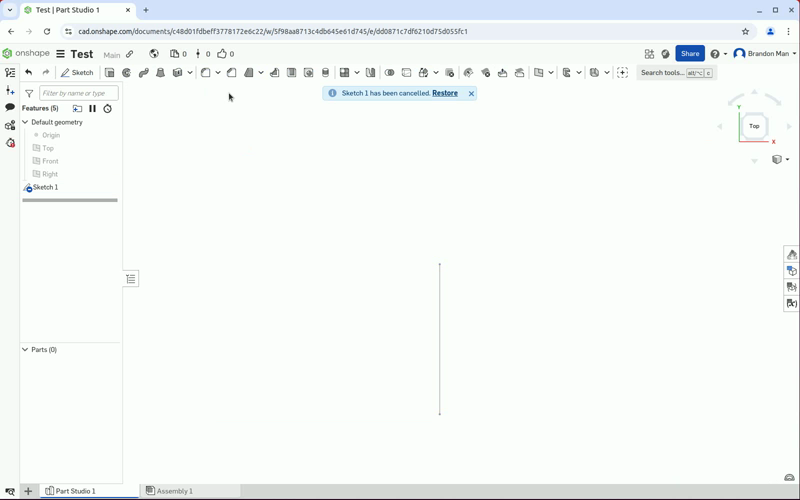
key(shift+s)
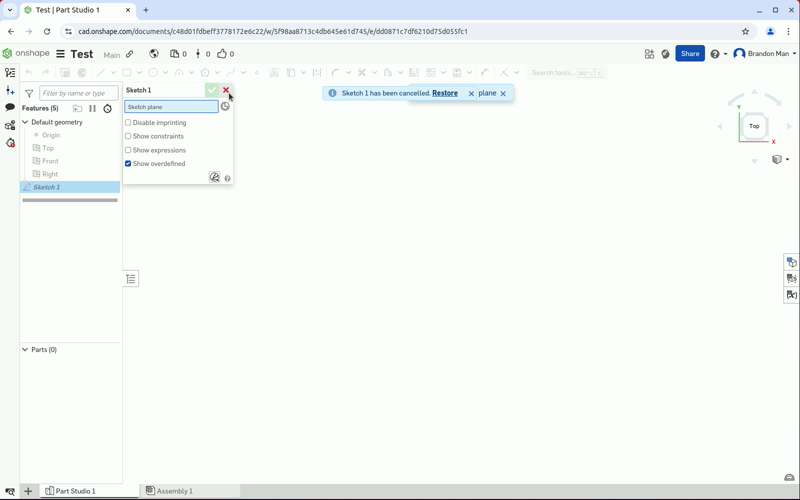
mouse_move(73, 150)
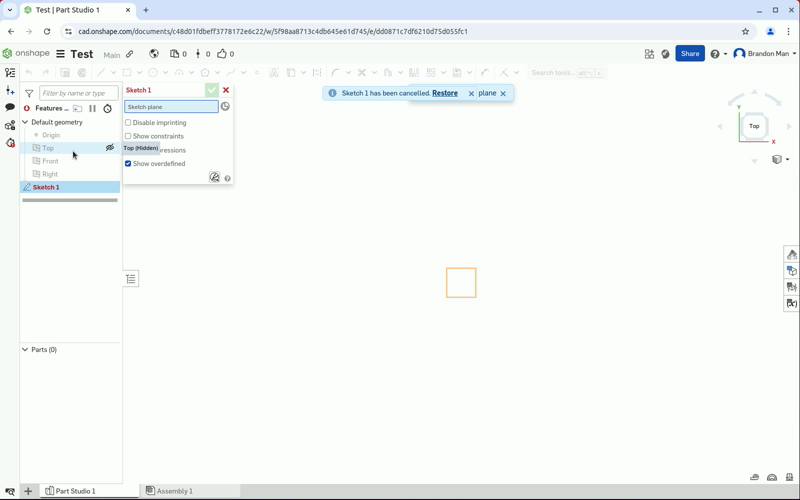
click(73, 150)
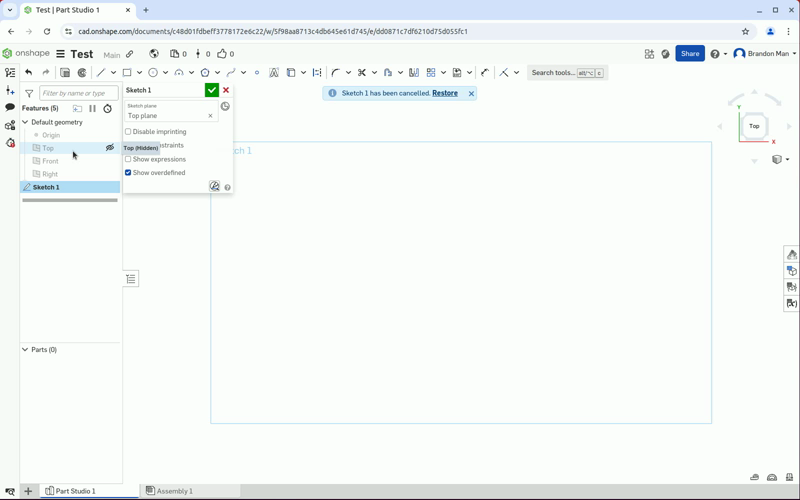
mouse_move(73, 352)
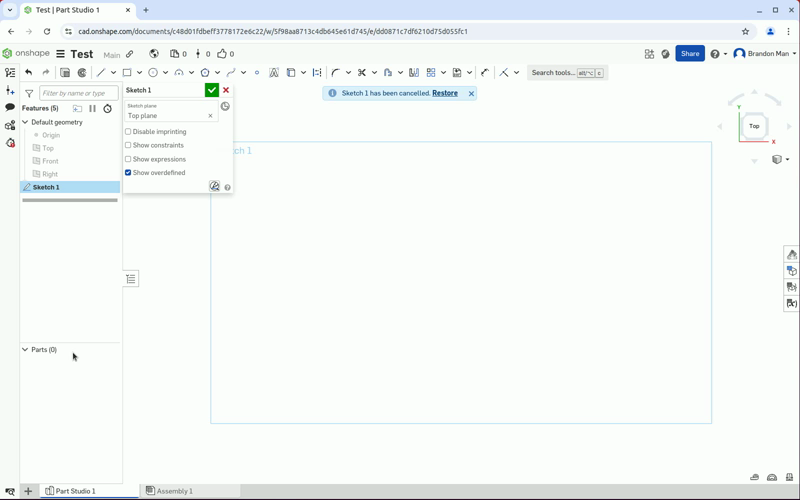
key(y)
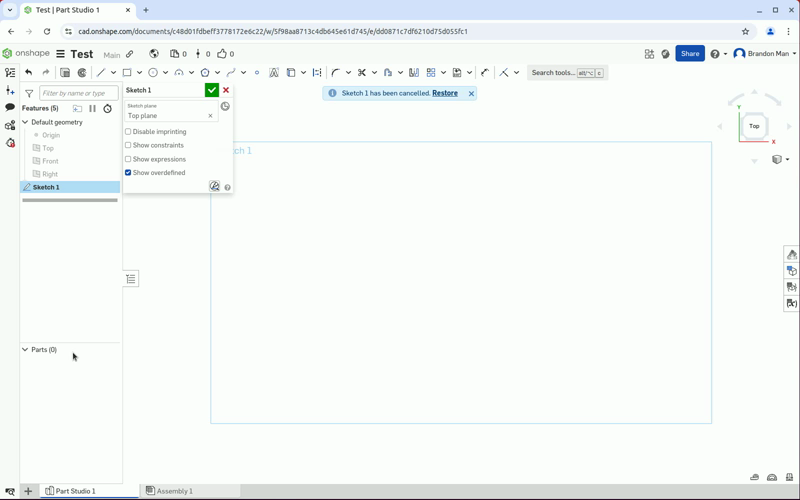
key(c)
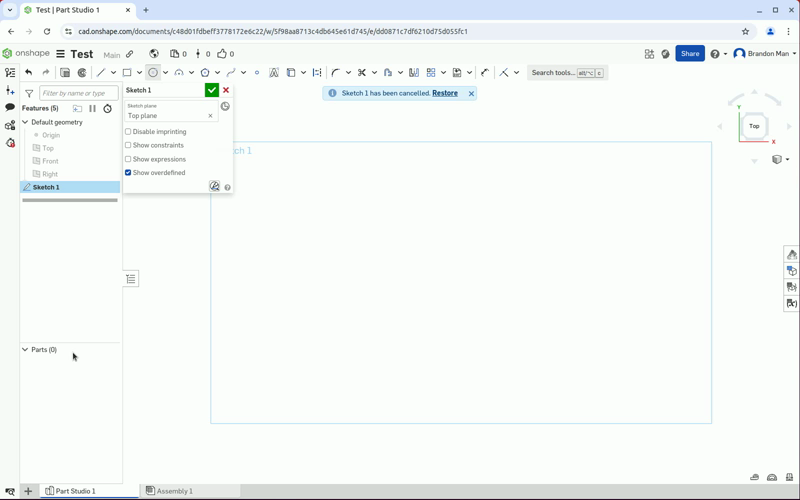
key_down(shift)
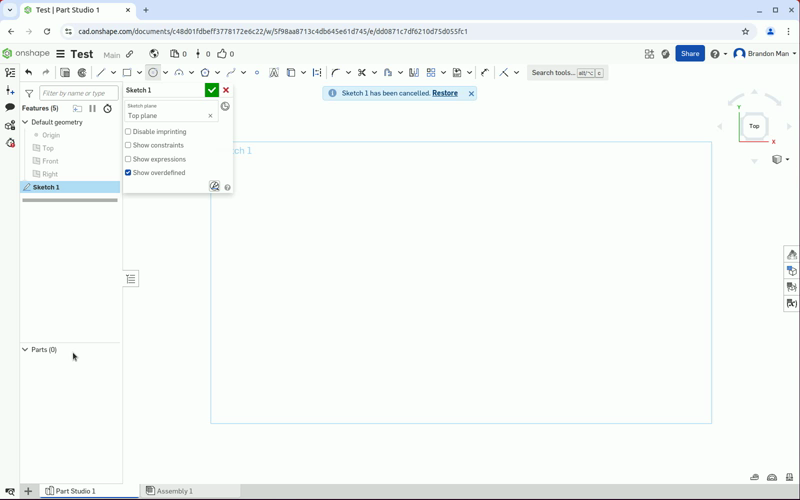
mouse_move(461, 282)
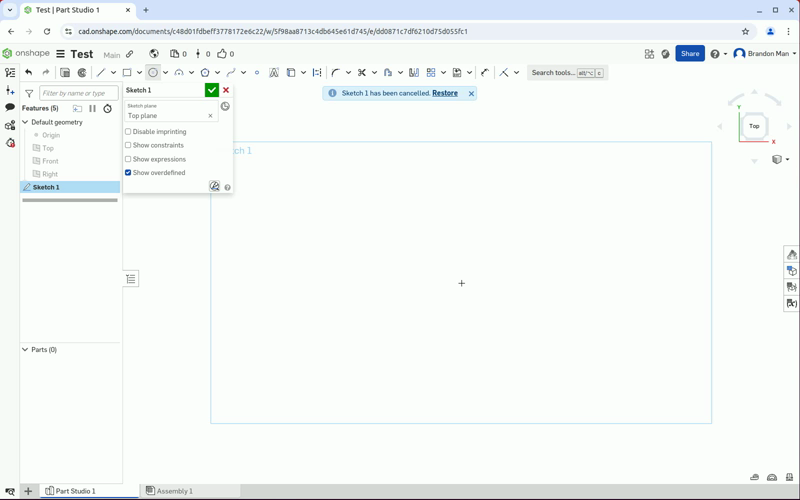
click(461, 282)
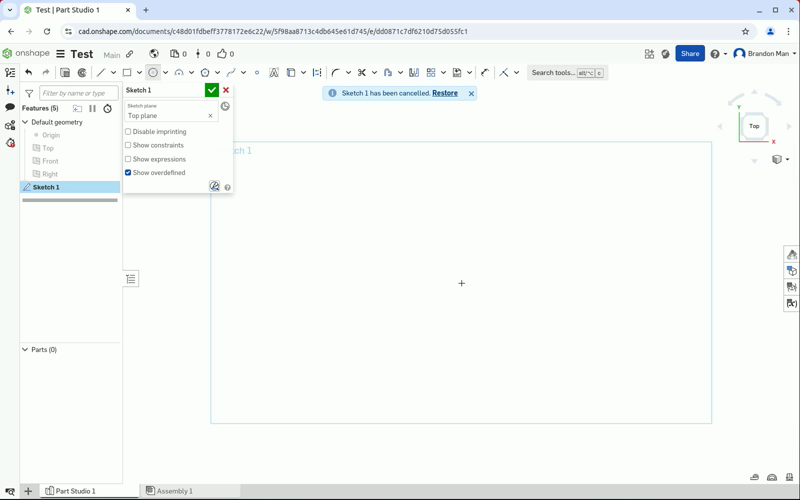
key_up(shift)
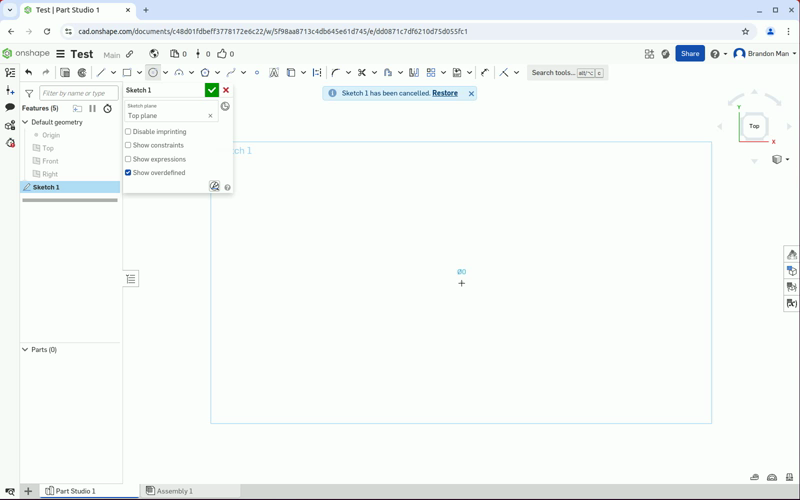
mouse_move(468, 282)
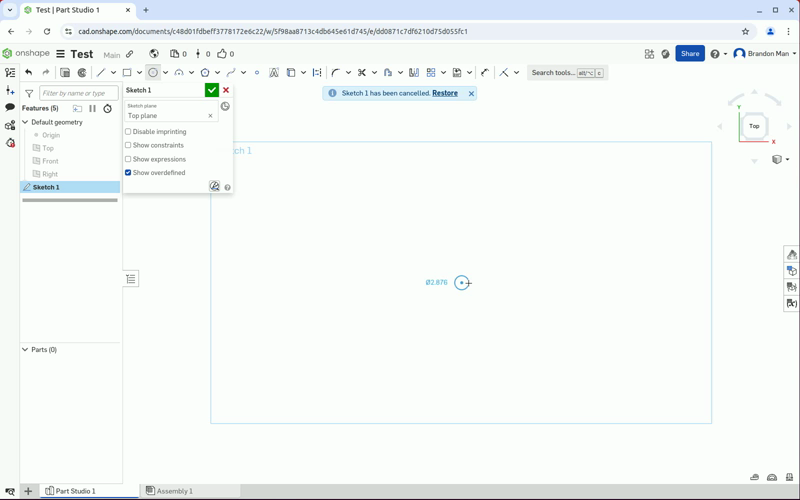
click(468, 282)
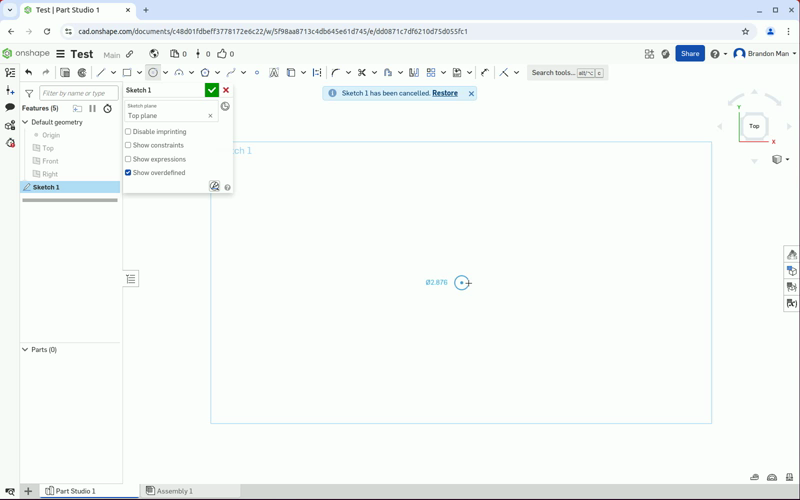
key(esc)
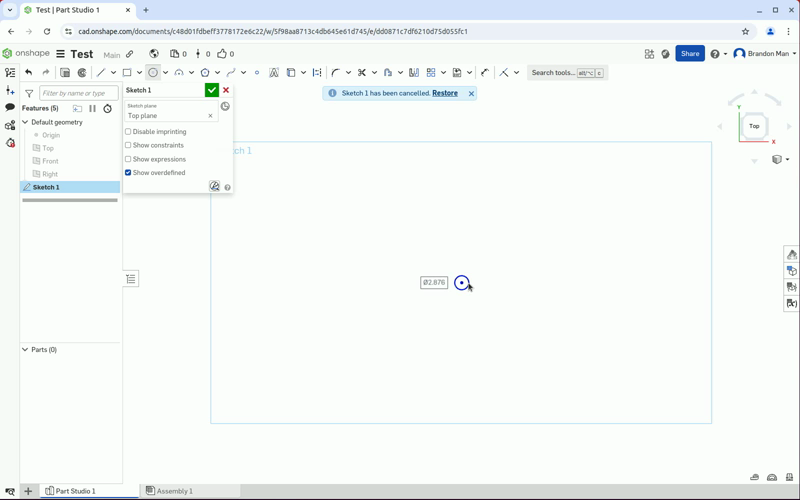
mouse_move(468, 279)
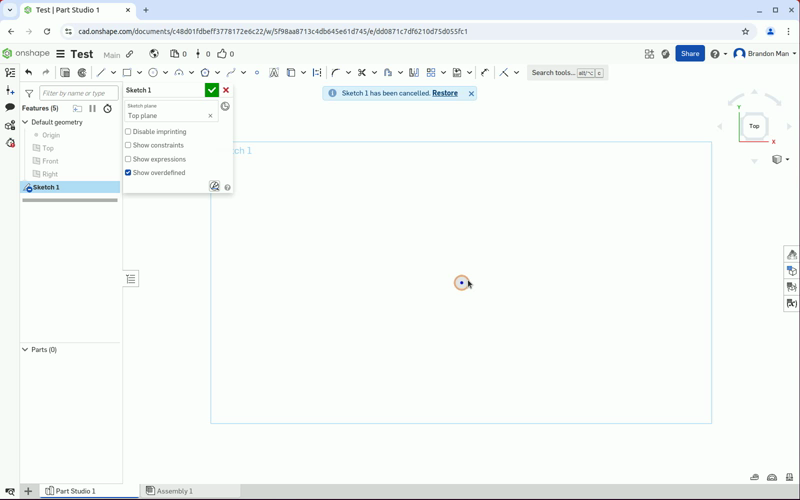
scroll(6)
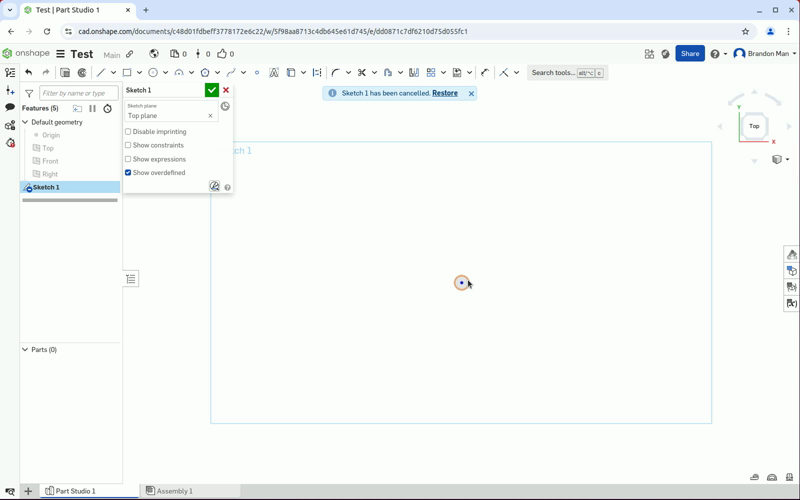
scroll(6)
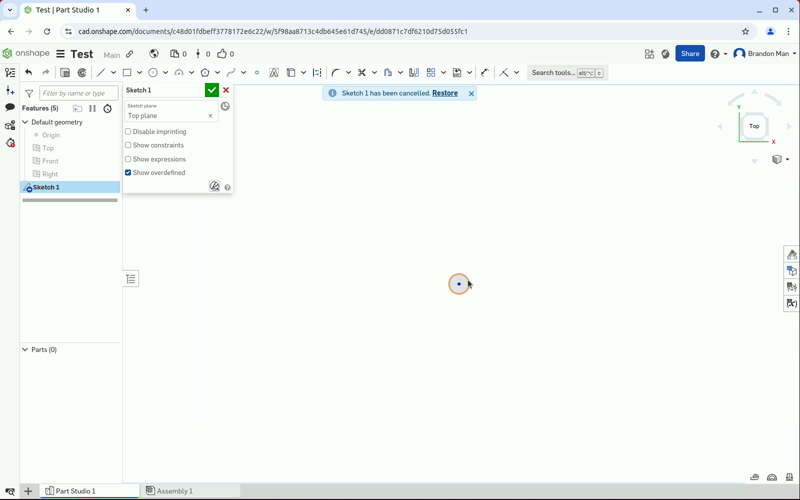
scroll(6)
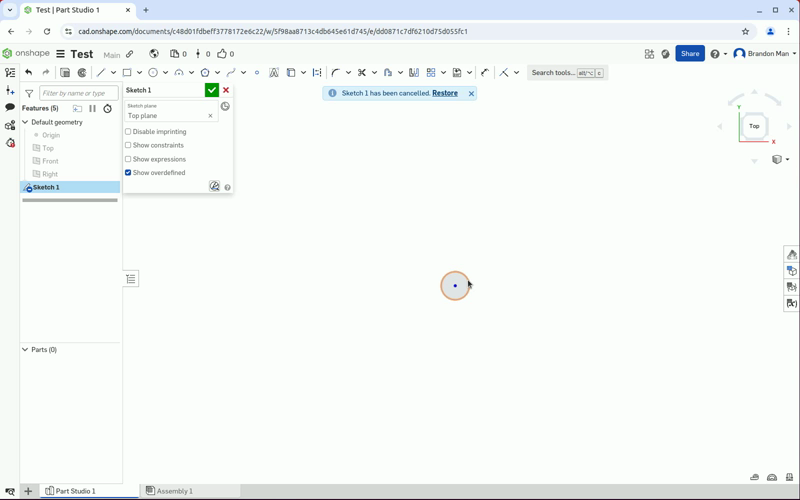
scroll(6)
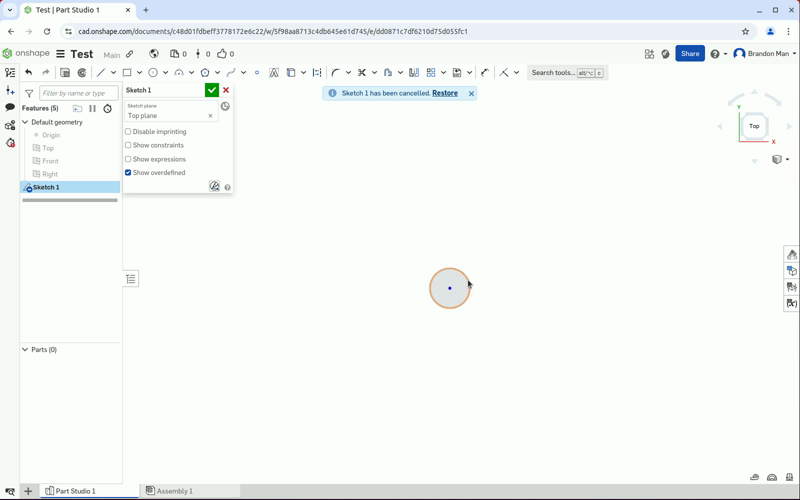
scroll(6)
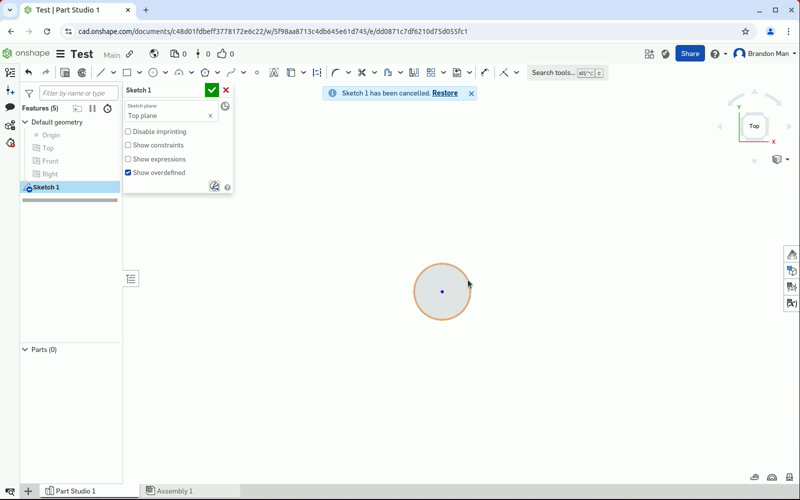
scroll(6)
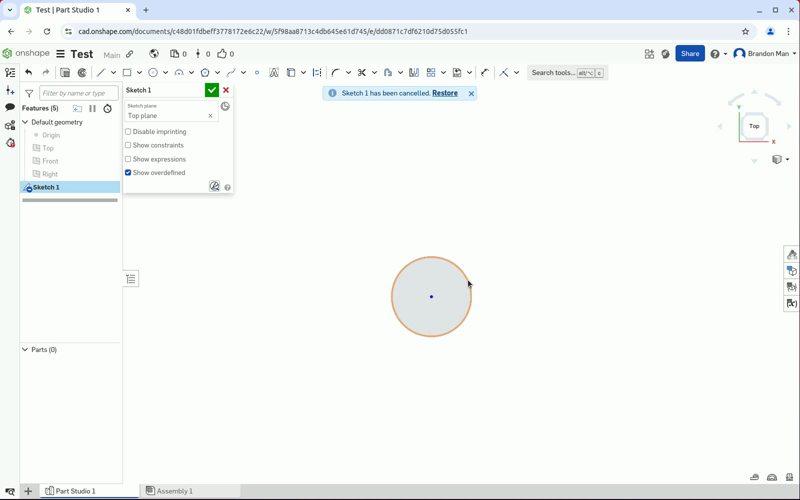
scroll(6)
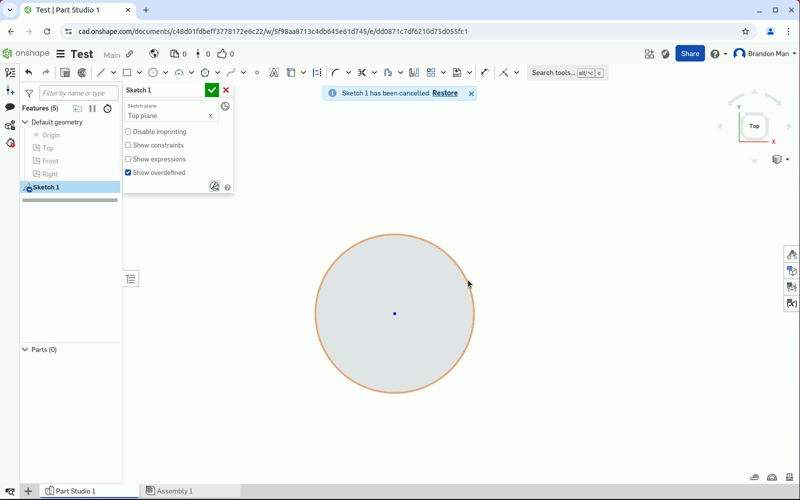
click(468, 279)
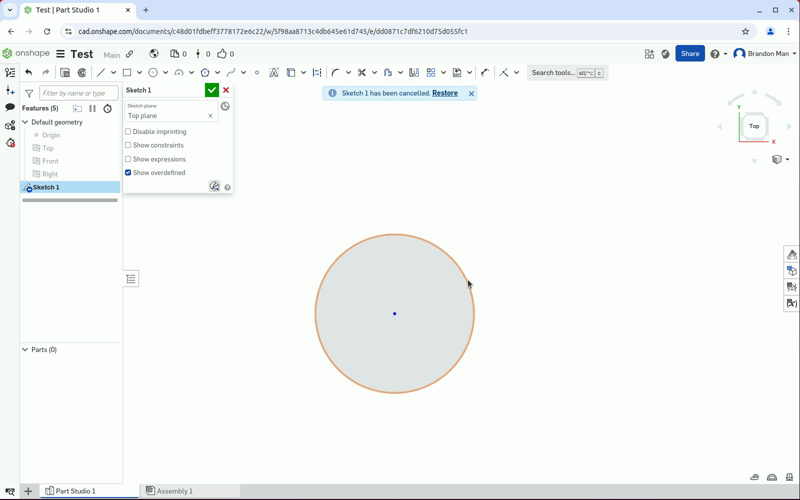
scroll(-6)
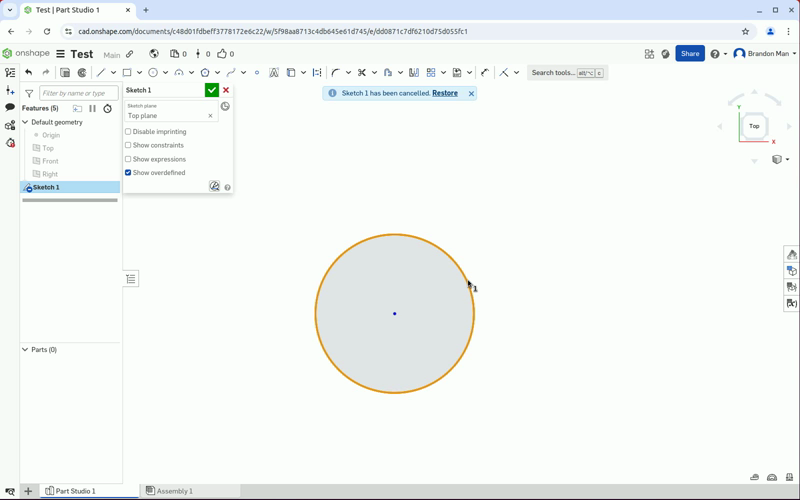
scroll(-6)
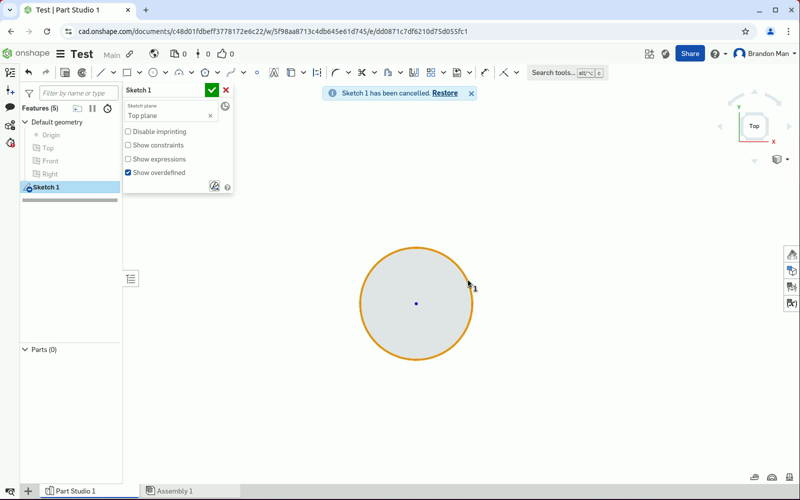
scroll(-6)
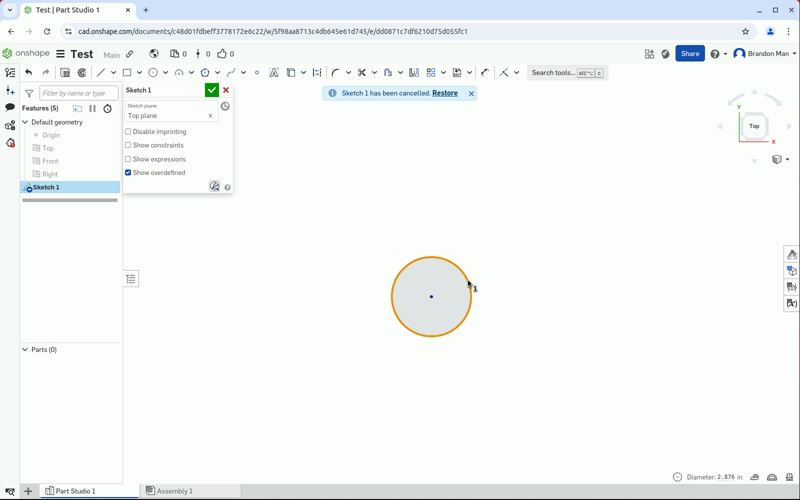
scroll(-6)
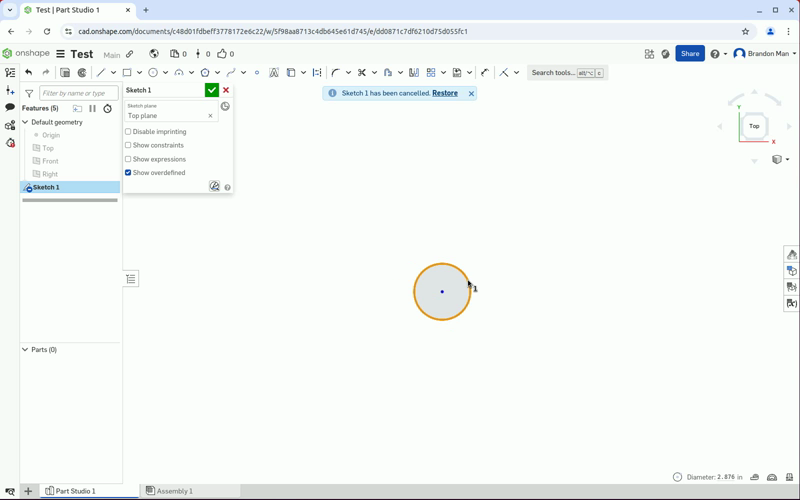
scroll(-6)
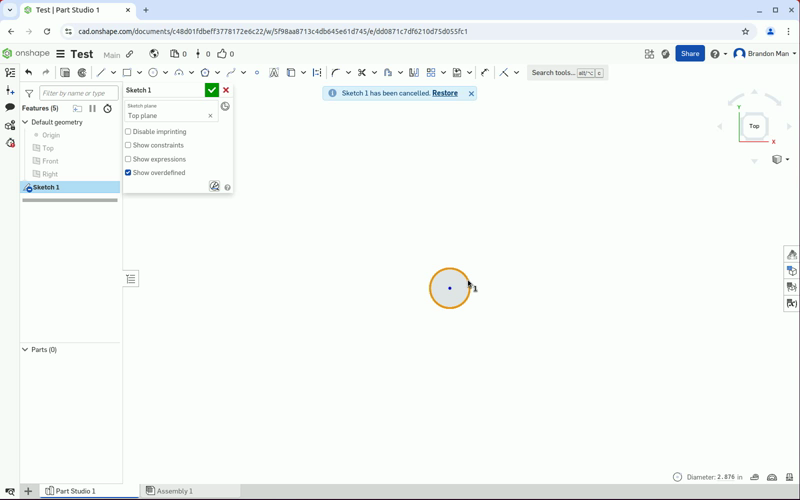
scroll(-6)
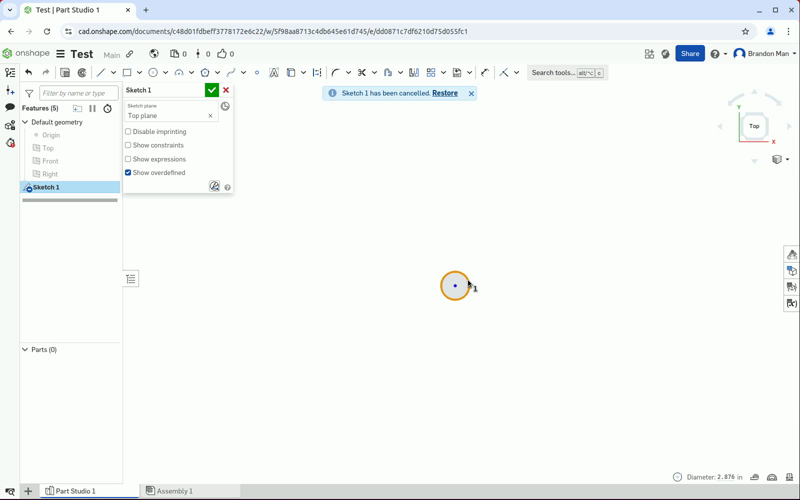
scroll(-6)
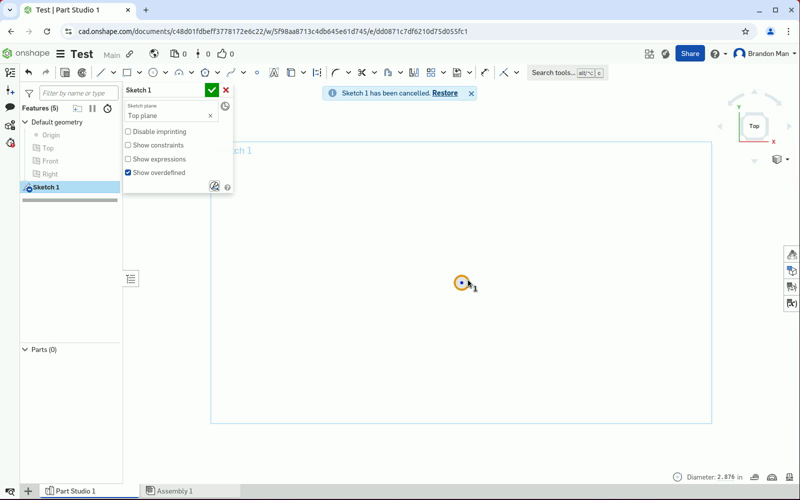
mouse_move(73, 352)
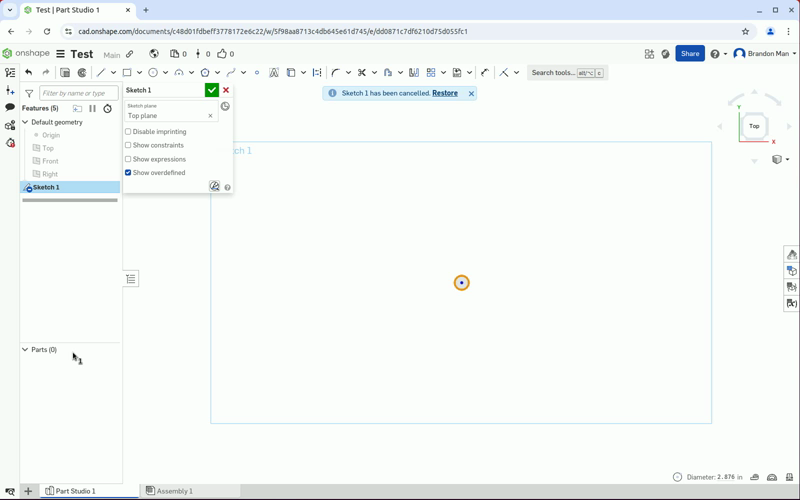
key(shift+y)
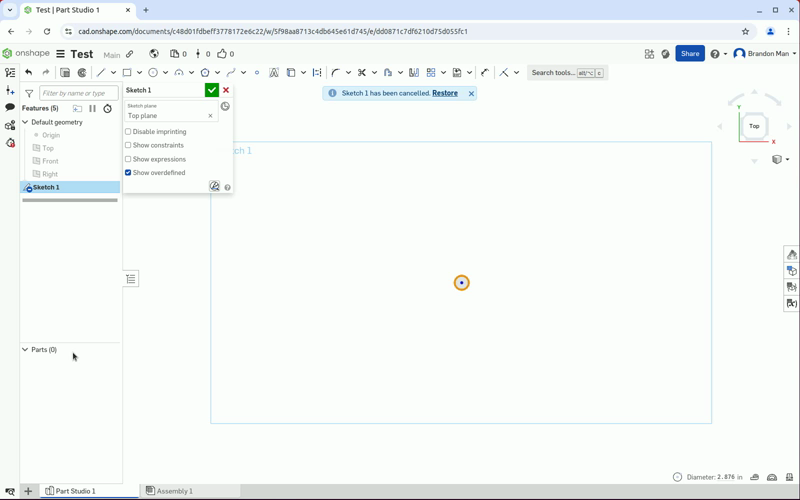
key(shift+e)
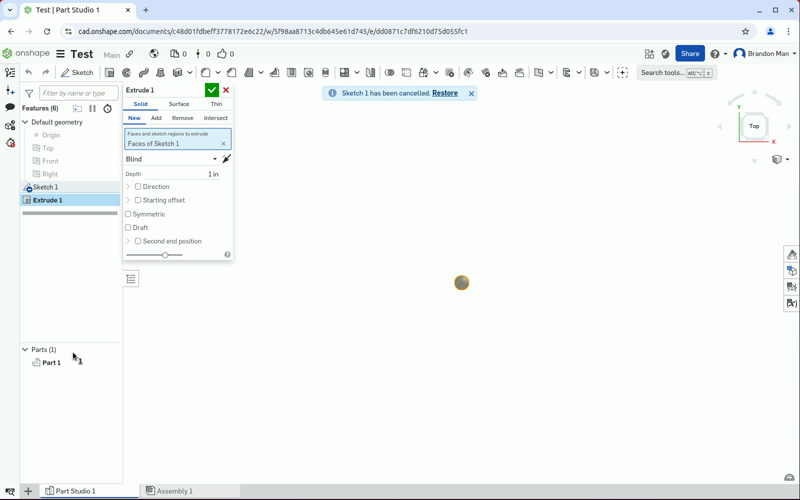
mouse_move(143, 106)
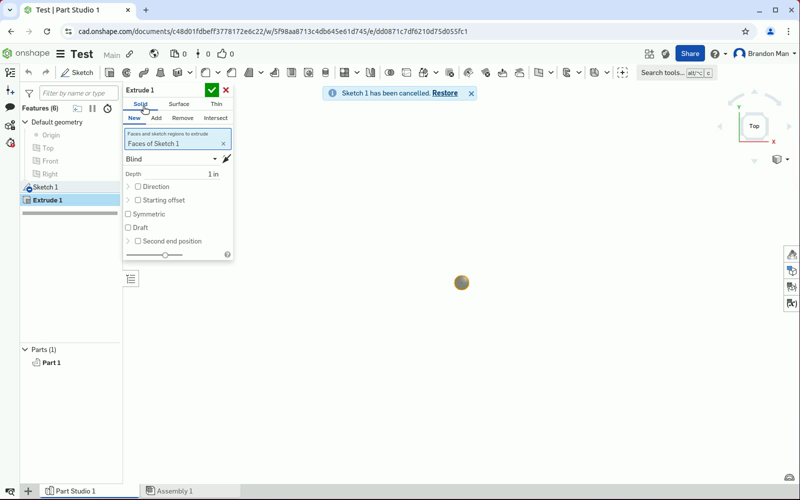
click(143, 106)
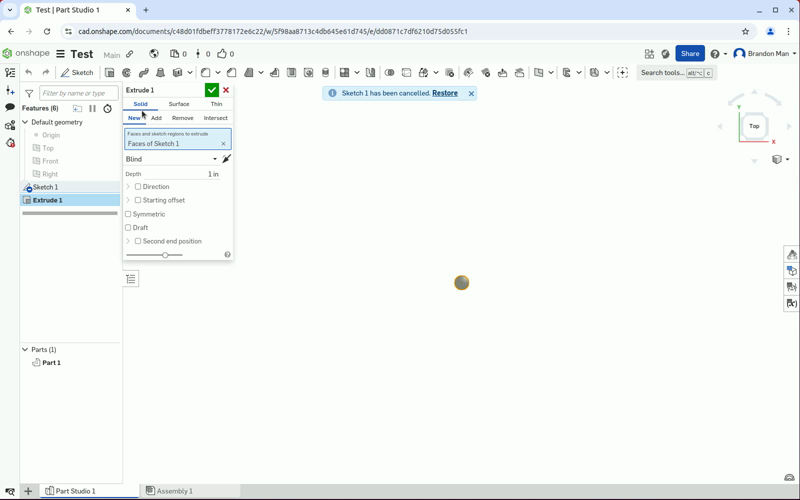
mouse_move(137, 120)
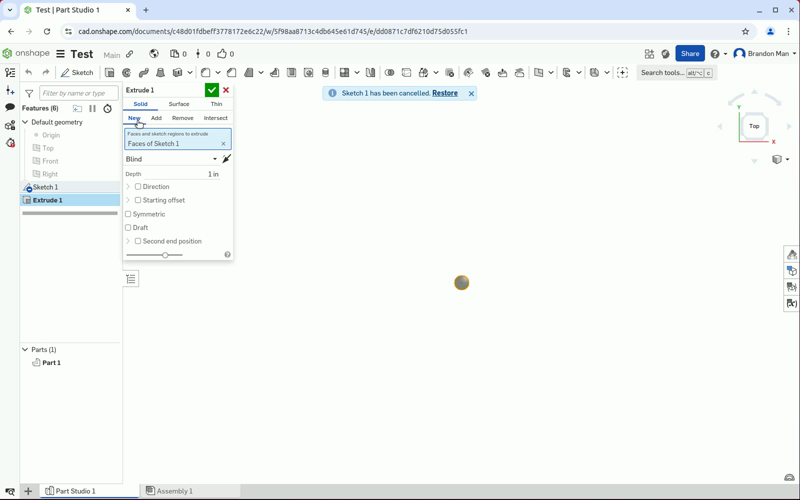
click(137, 120)
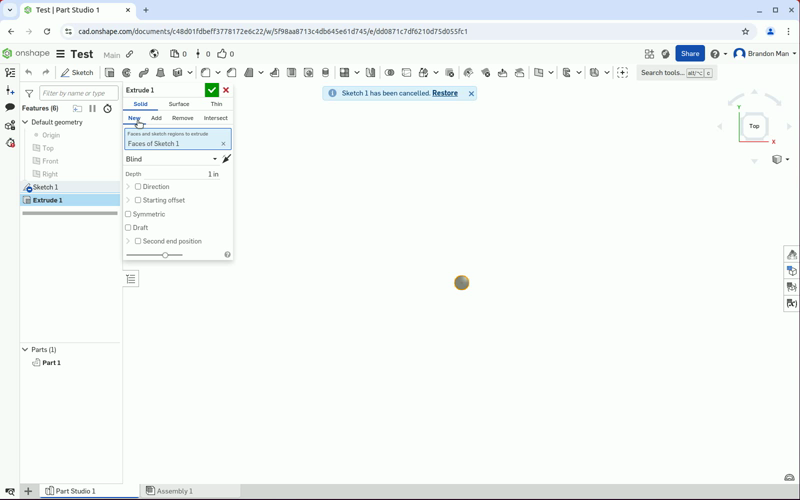
key(tab, 4)
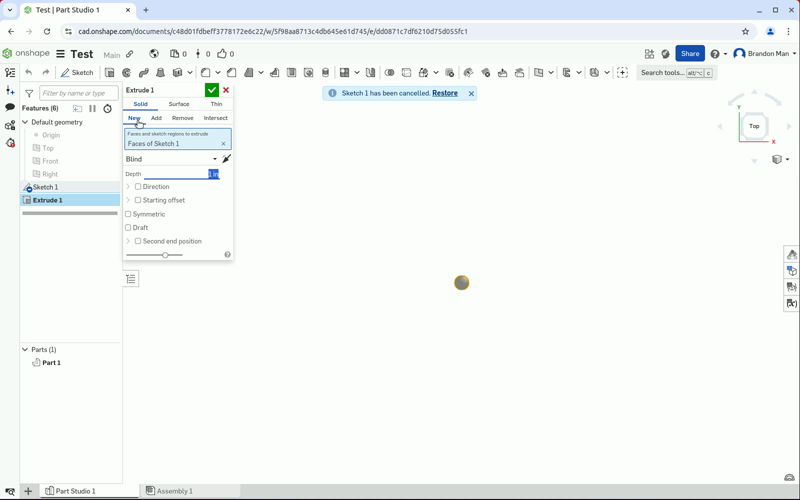
text(1.685)
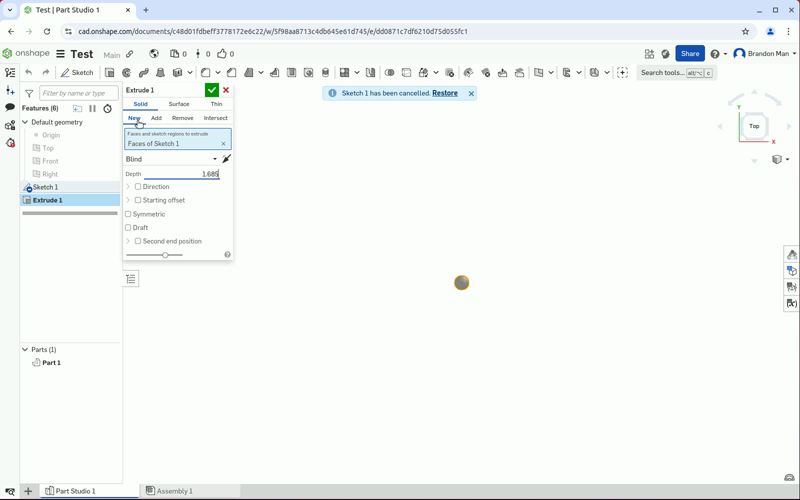
key(enter)
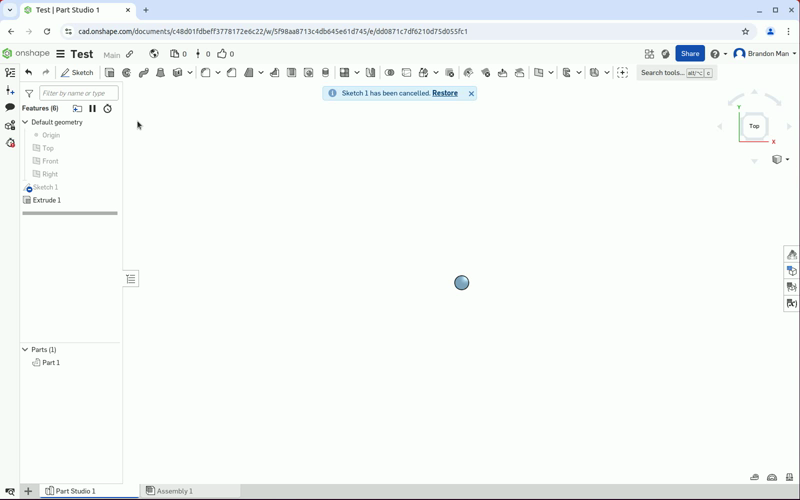
key(shift+h)
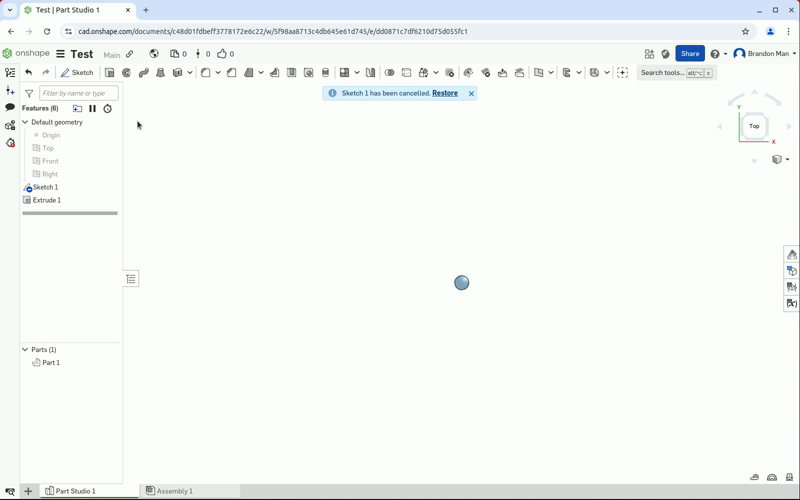
key(shift+h)
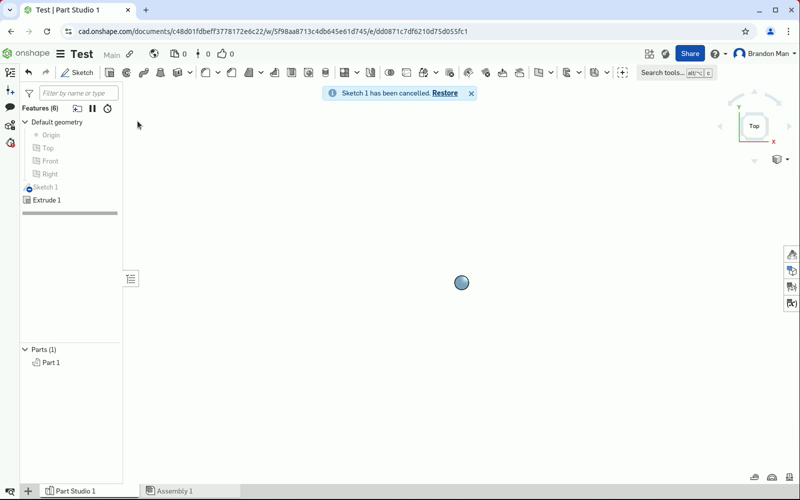
mouse_move(73, 189)
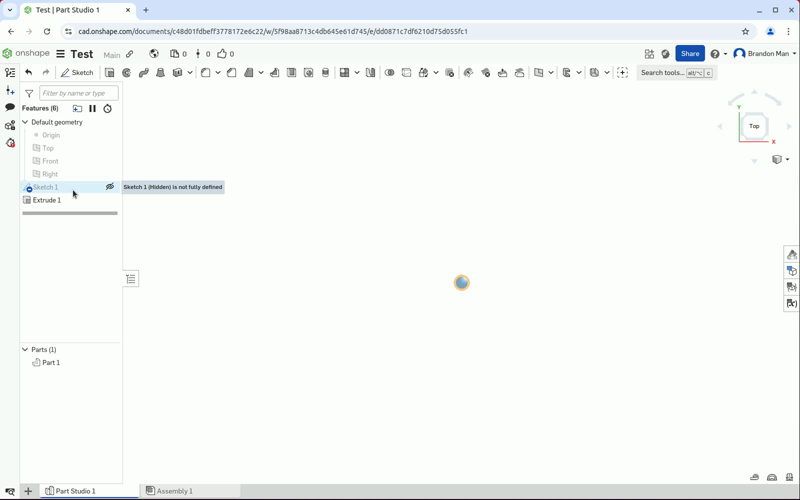
click(73, 189)
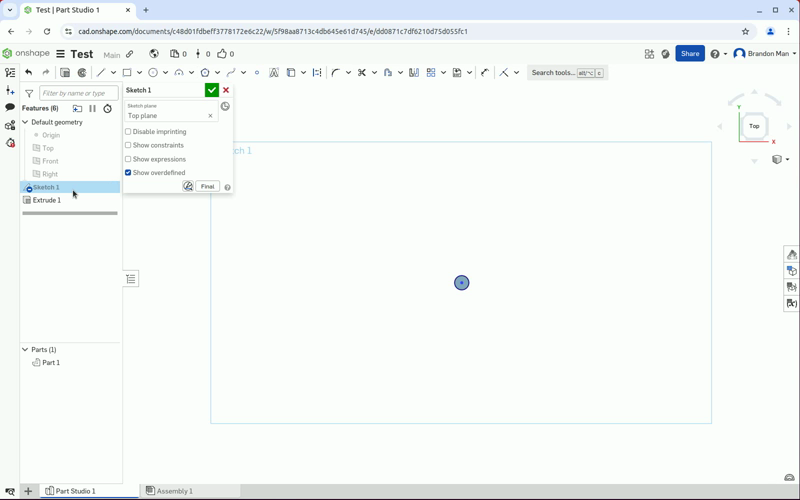
mouse_move(229, 92)
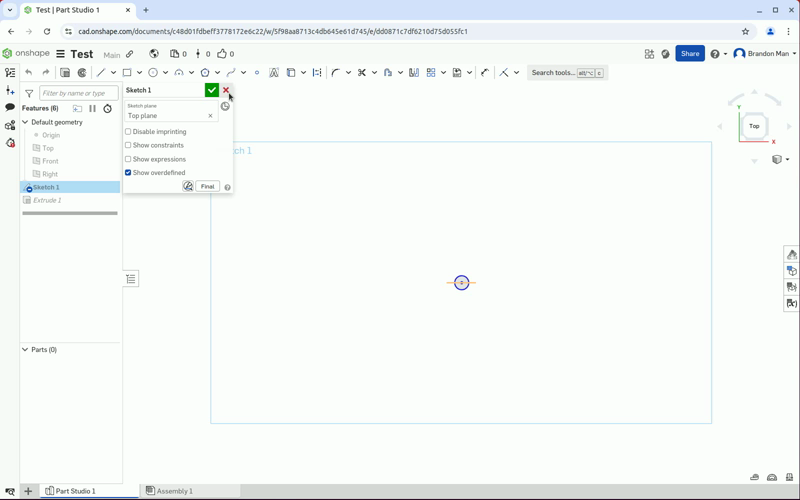
click(229, 92)
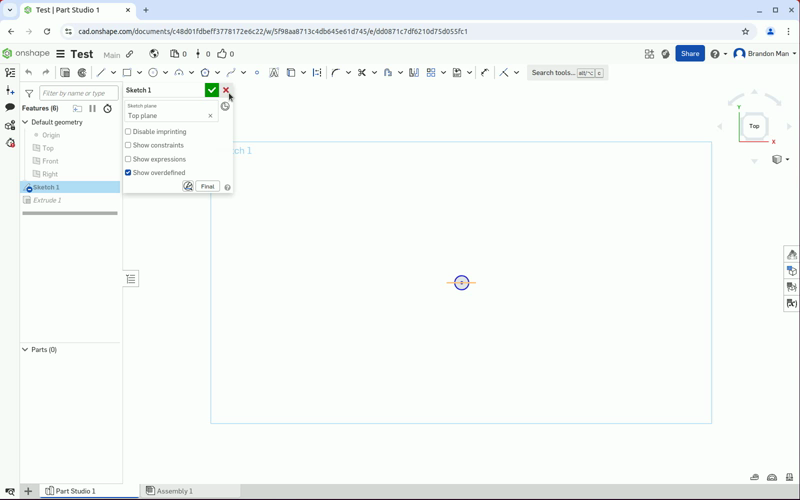
key(shift+s)
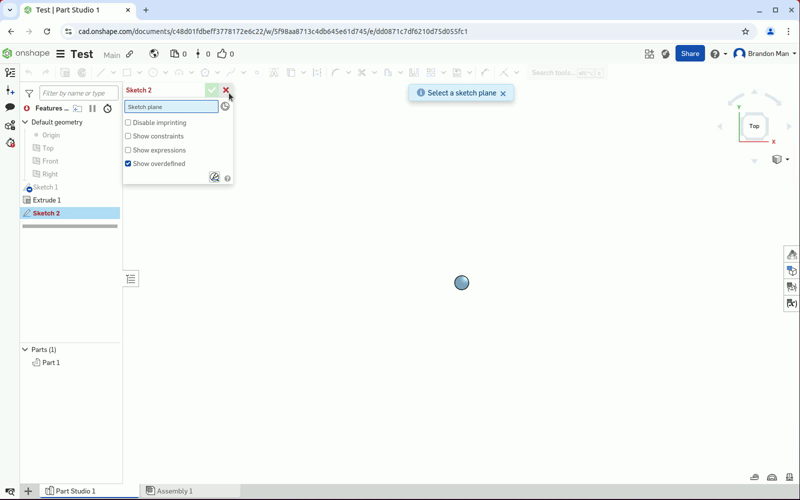
mouse_move(73, 150)
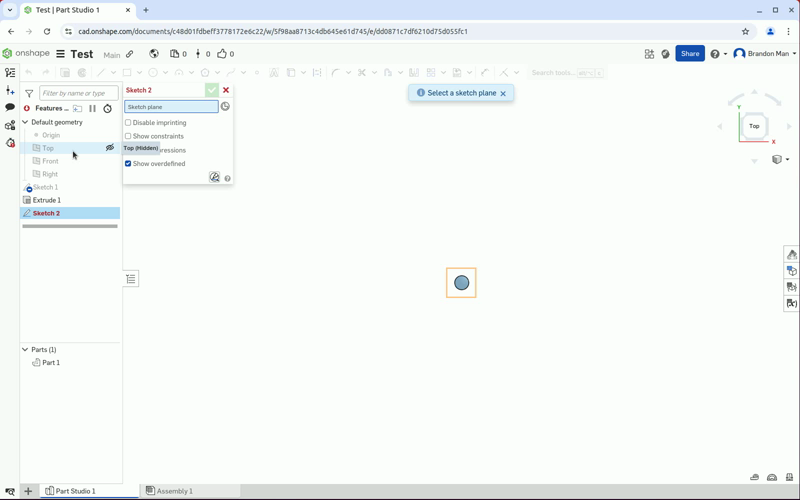
click(73, 150)
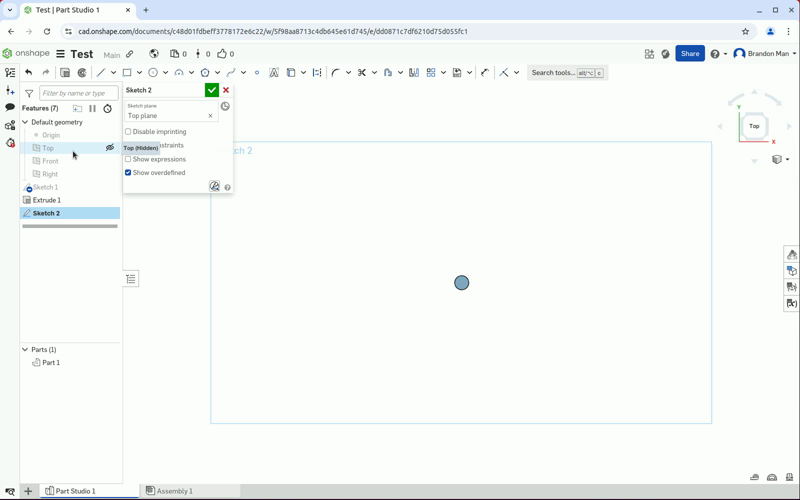
mouse_move(73, 352)
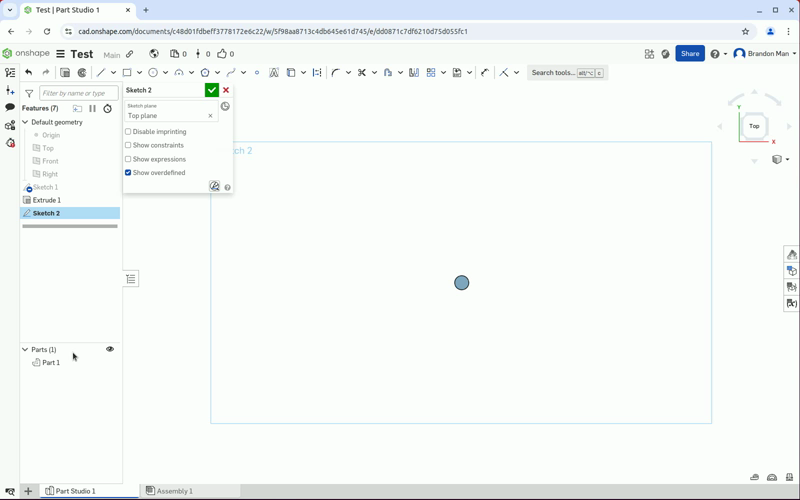
key(y)
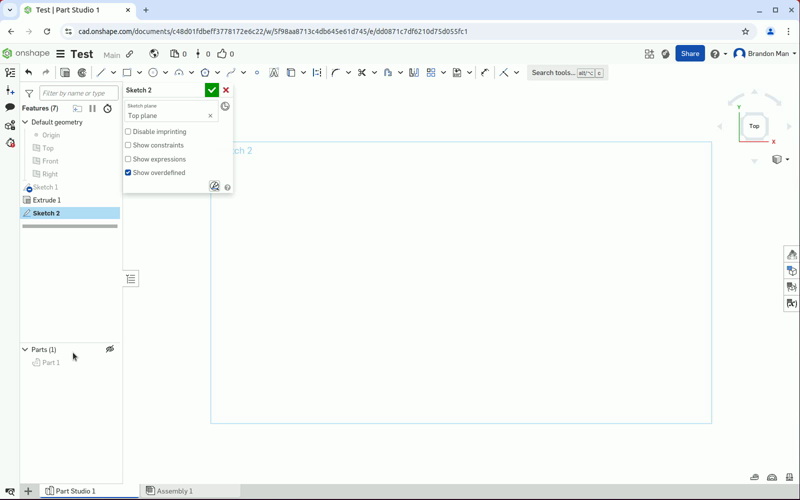
key(c)
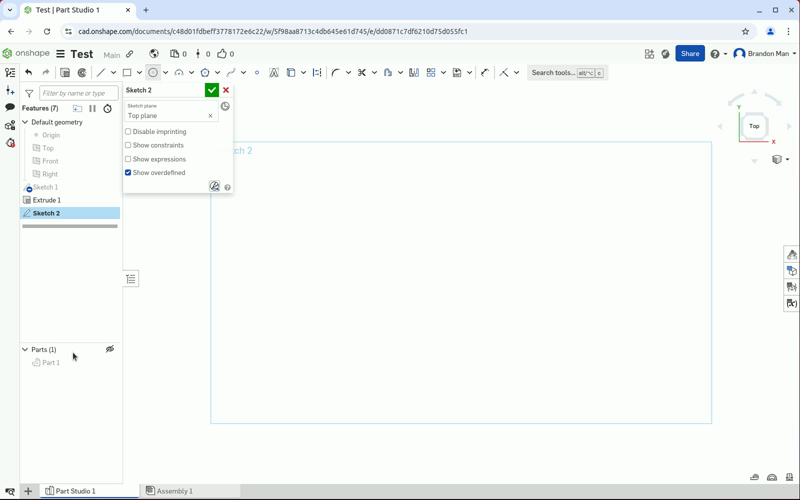
key_down(shift)
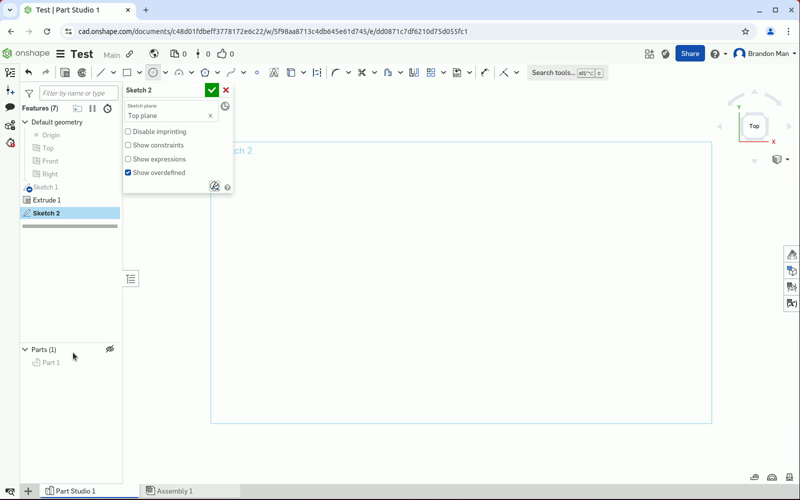
mouse_move(461, 282)
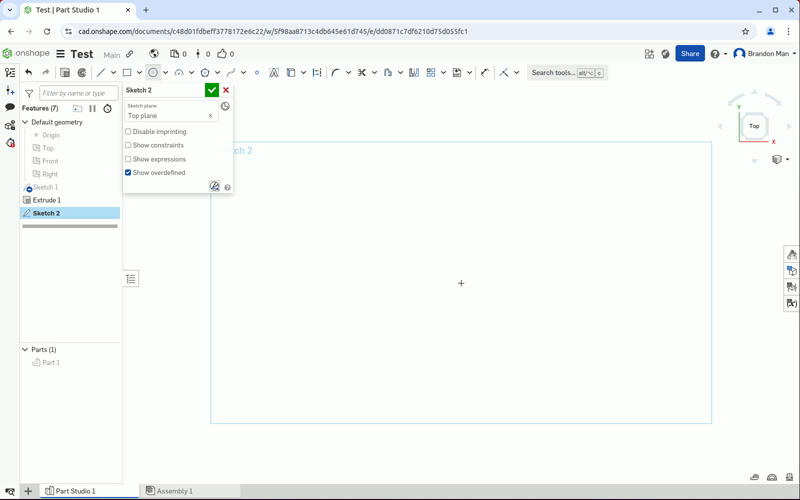
click(461, 282)
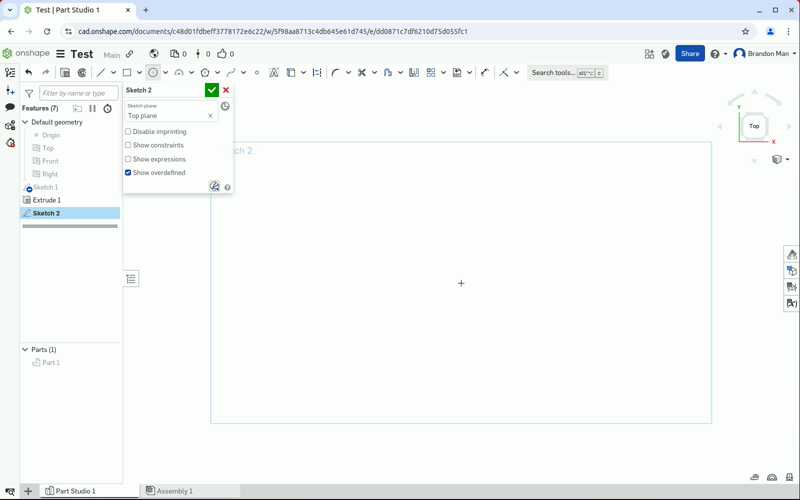
key_up(shift)
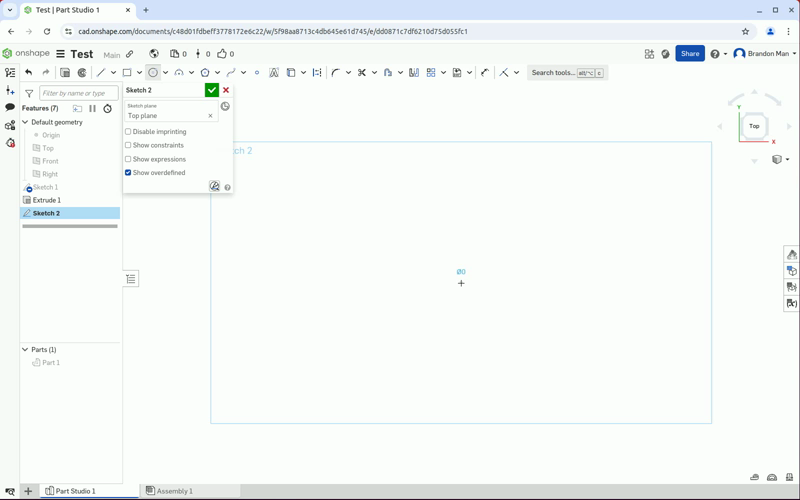
mouse_move(531, 282)
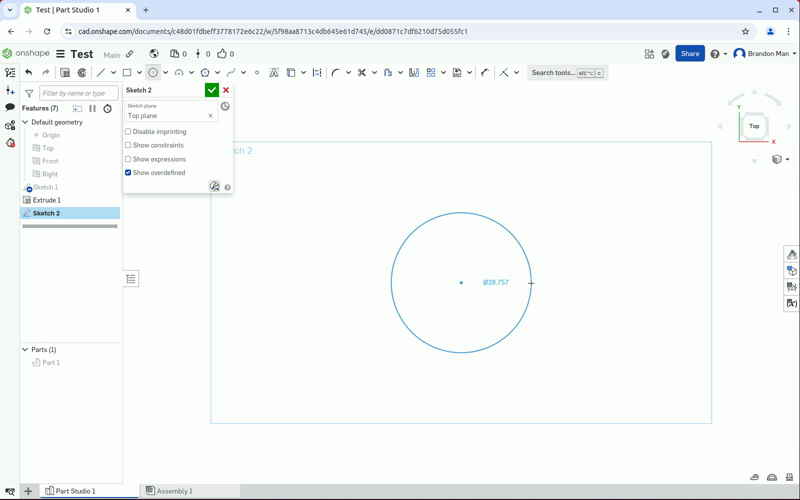
click(531, 282)
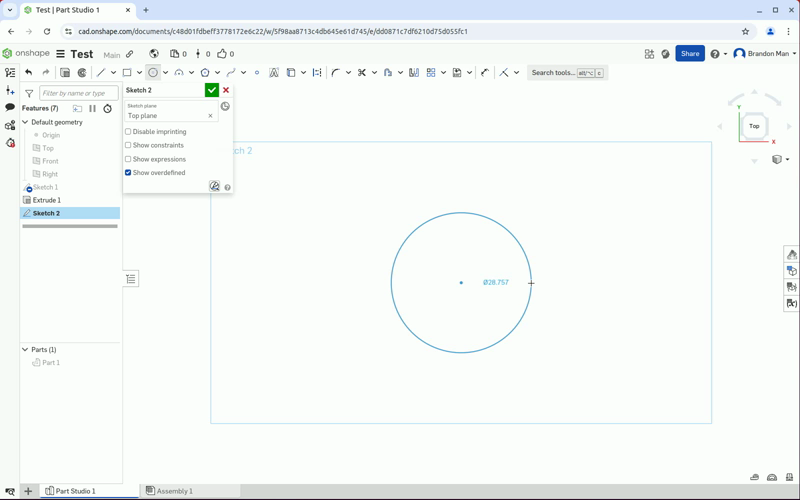
key(esc)
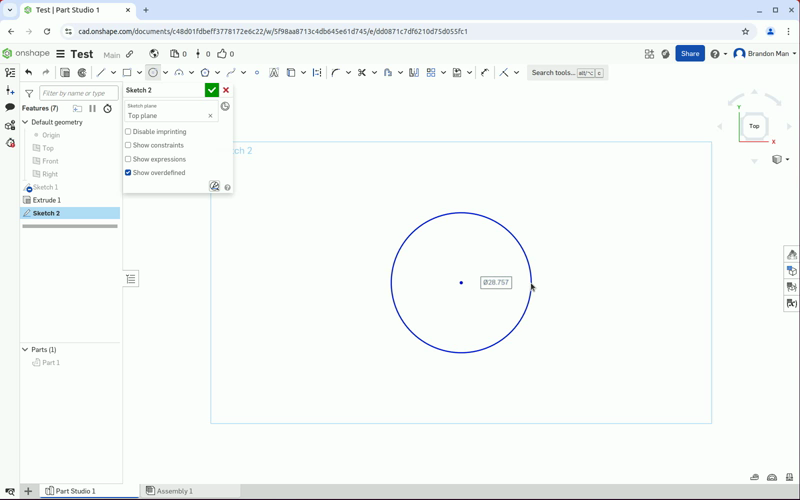
key(c)
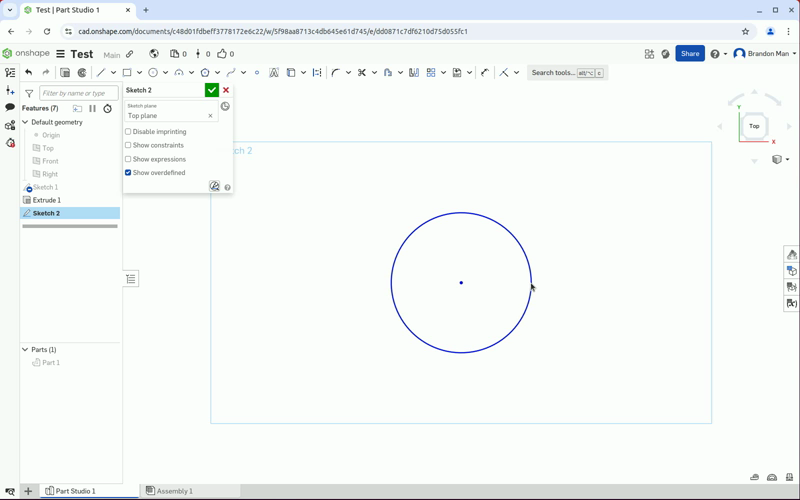
key_down(shift)
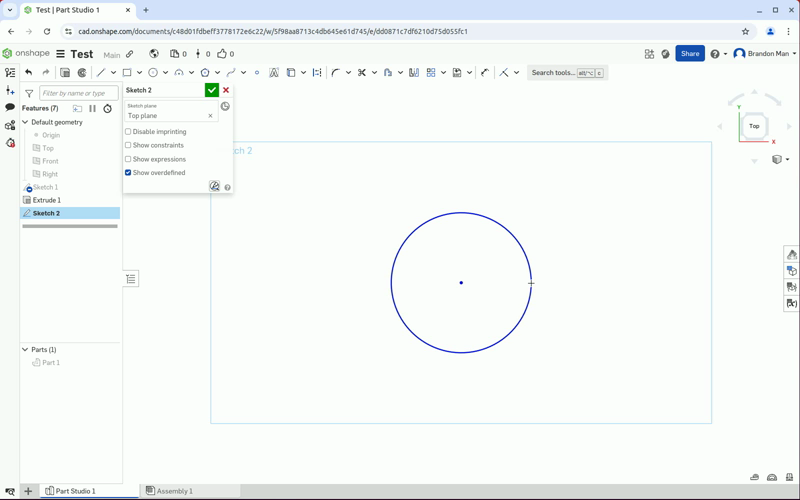
mouse_move(461, 282)
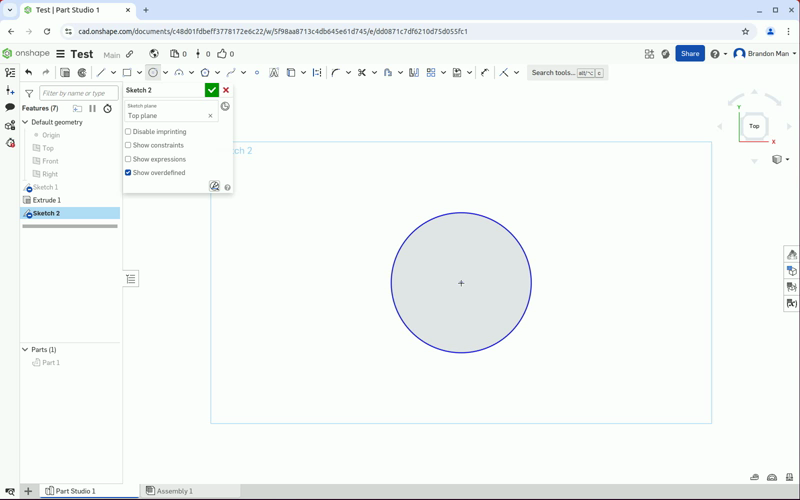
click(461, 282)
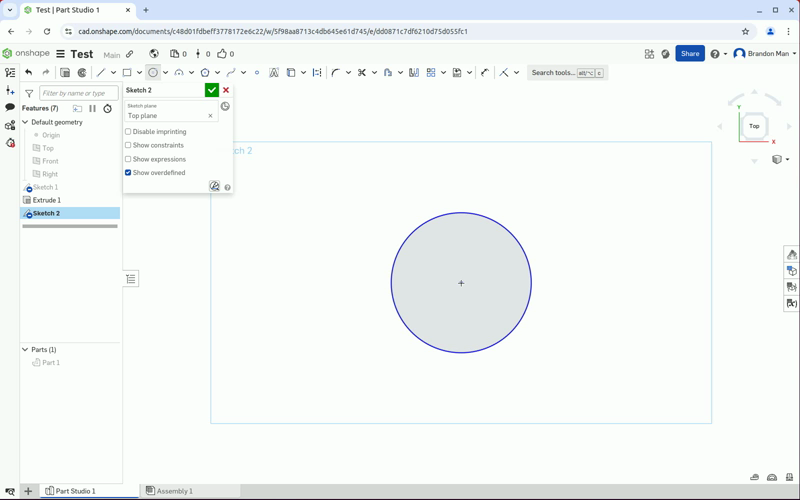
key_up(shift)
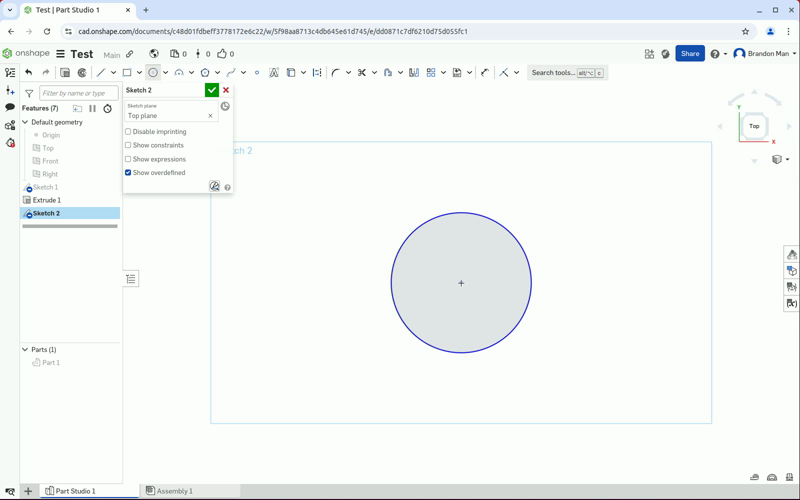
mouse_move(523, 282)
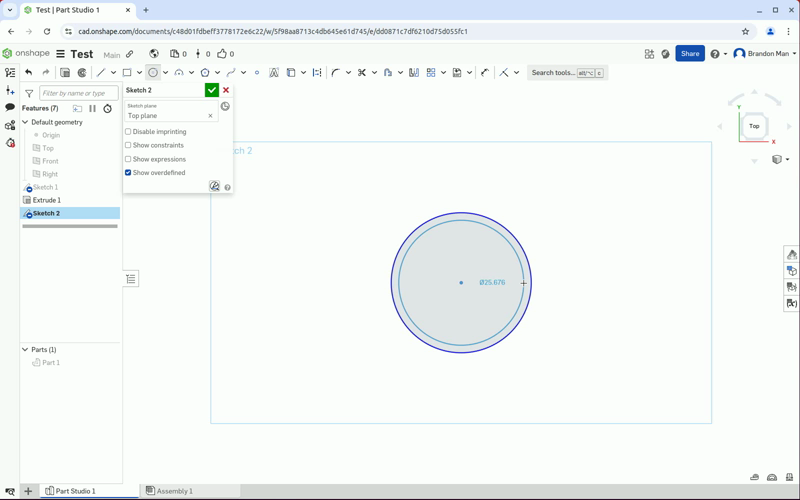
click(523, 282)
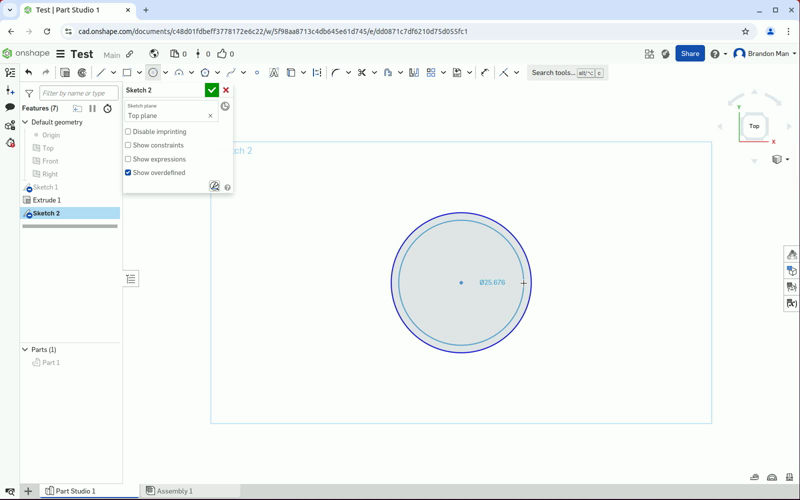
key(esc)
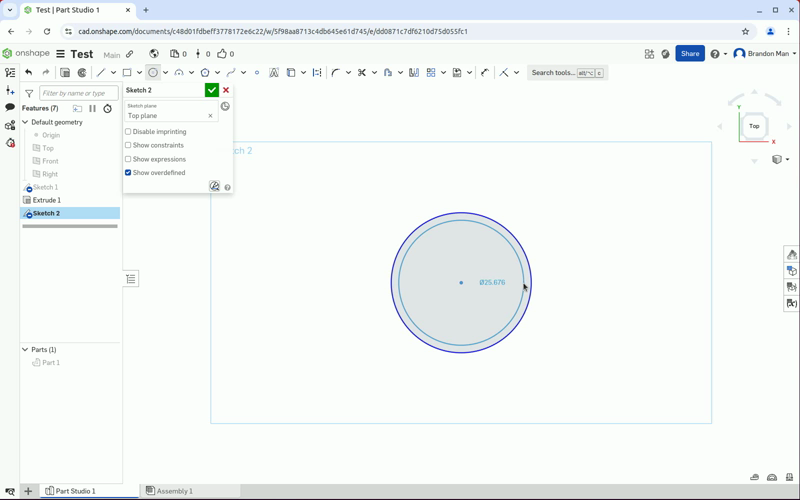
mouse_move(400, 304)
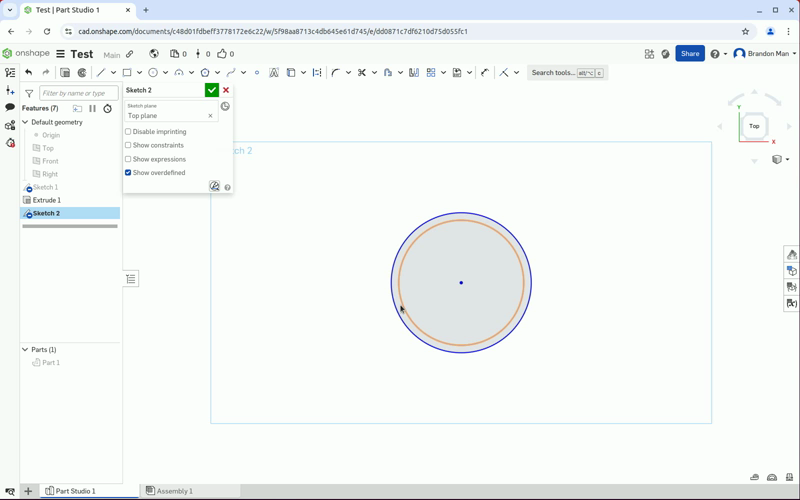
click(400, 304)
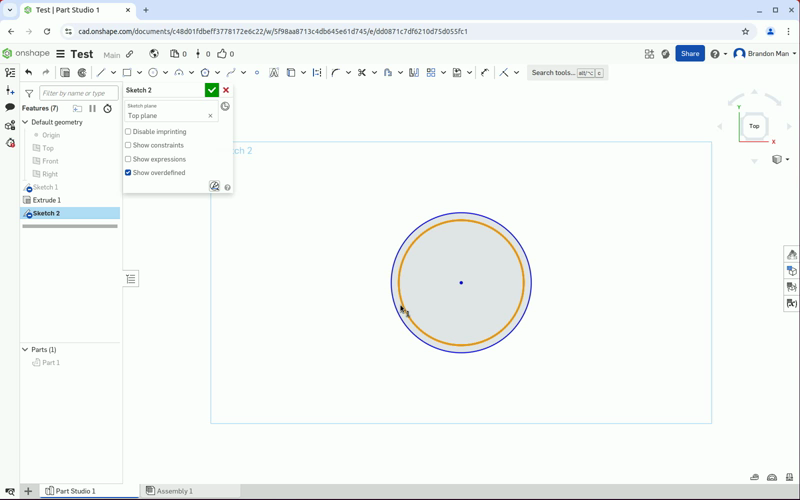
mouse_move(73, 352)
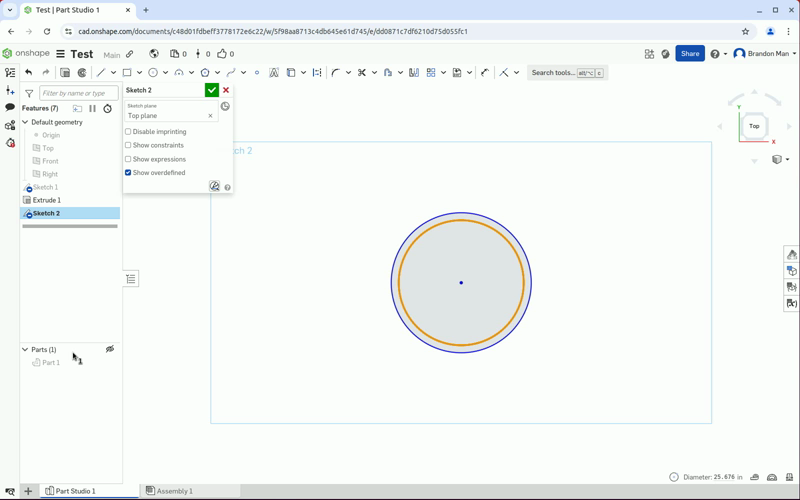
key(shift+y)
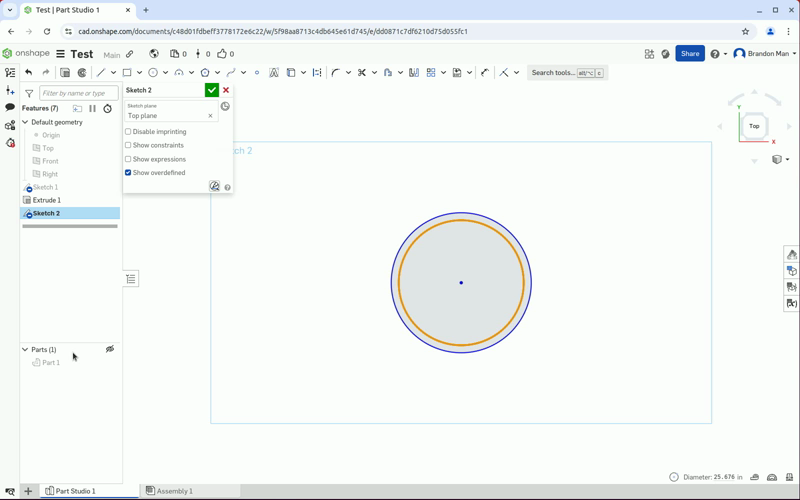
key(shift+e)
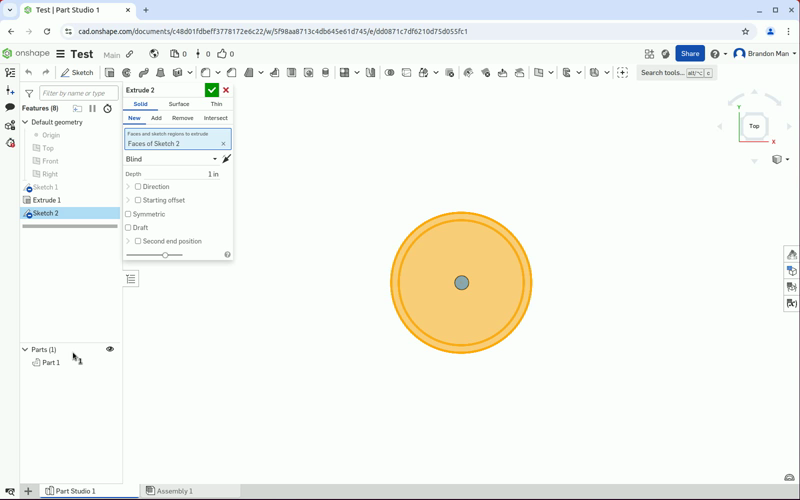
mouse_move(143, 106)
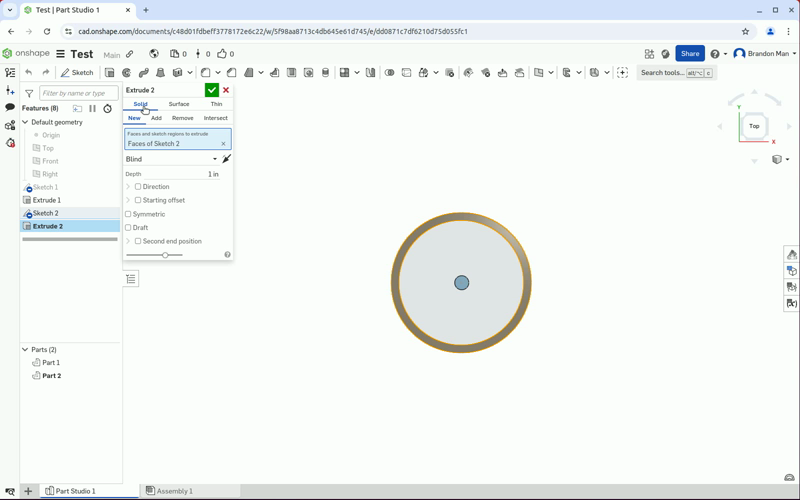
click(143, 106)
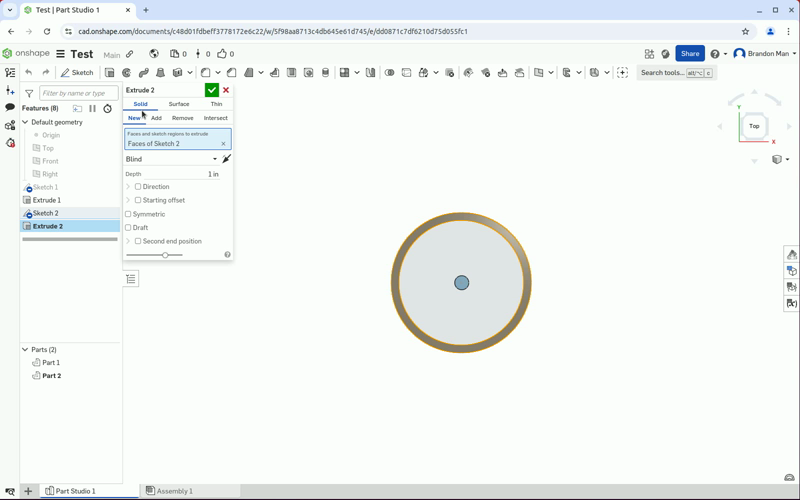
mouse_move(137, 120)
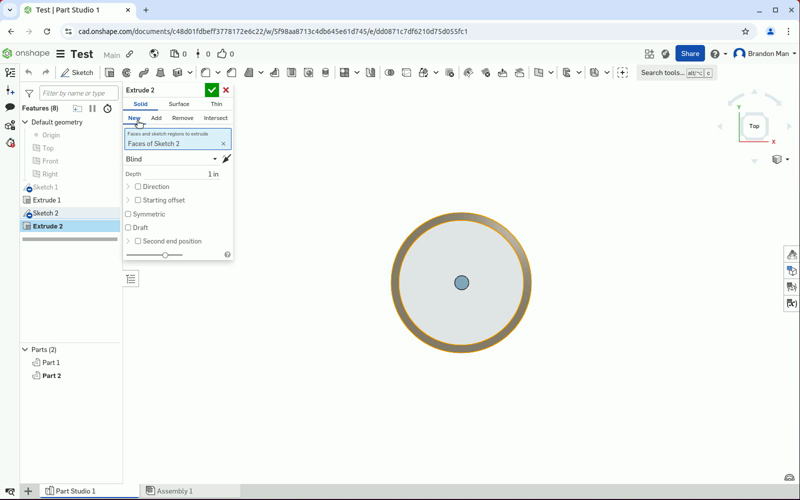
click(137, 120)
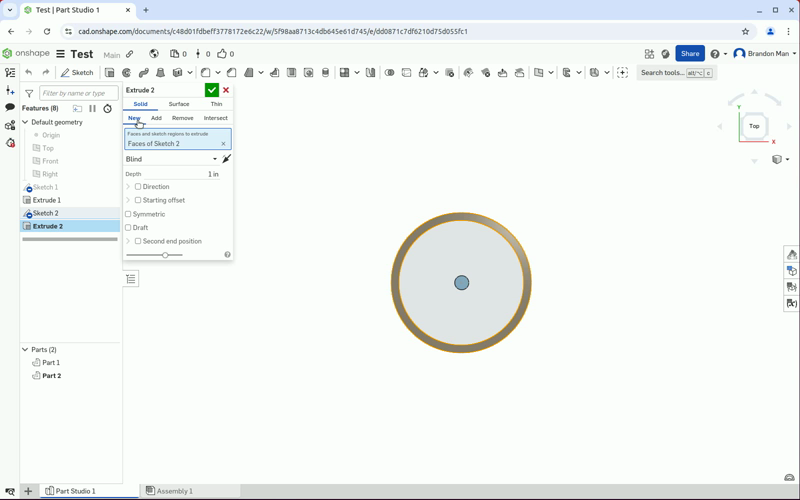
key(tab, 4)
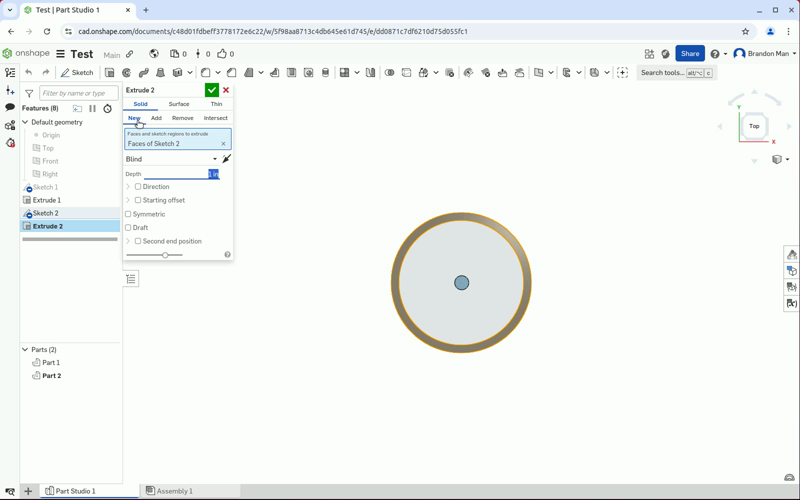
text(1.685)
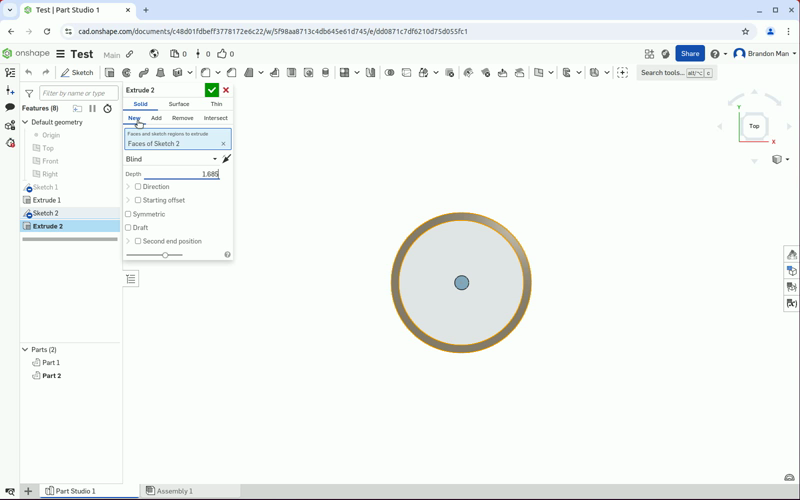
key(enter)
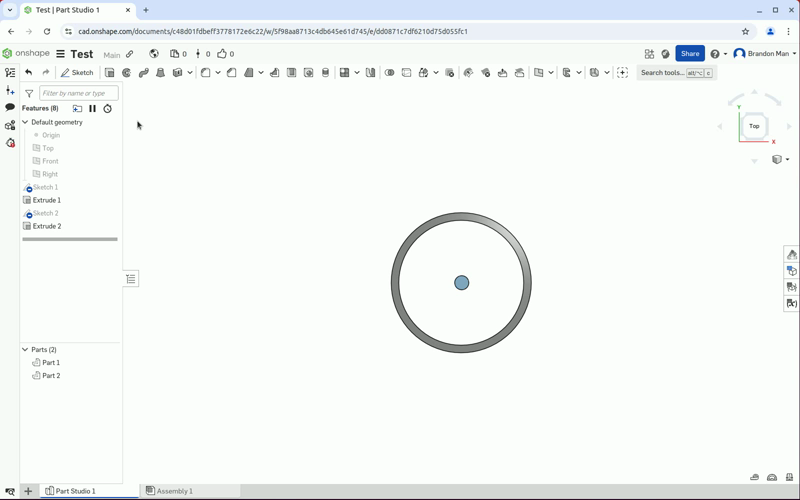
key(shift+h)
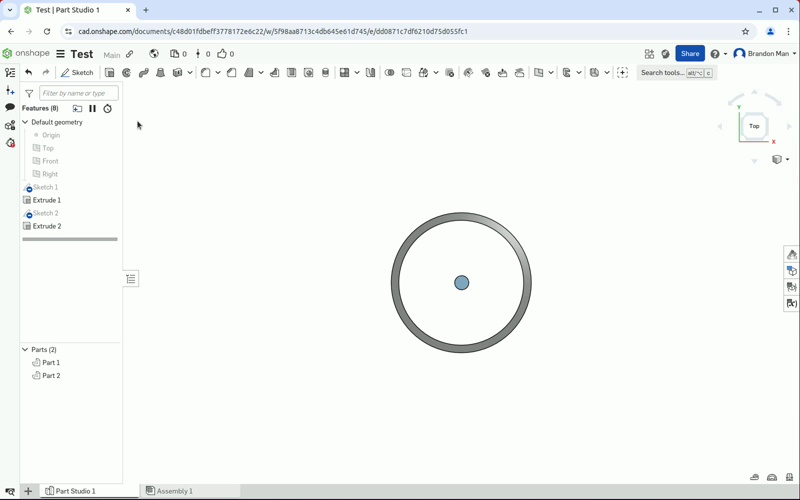
key(shift+h)
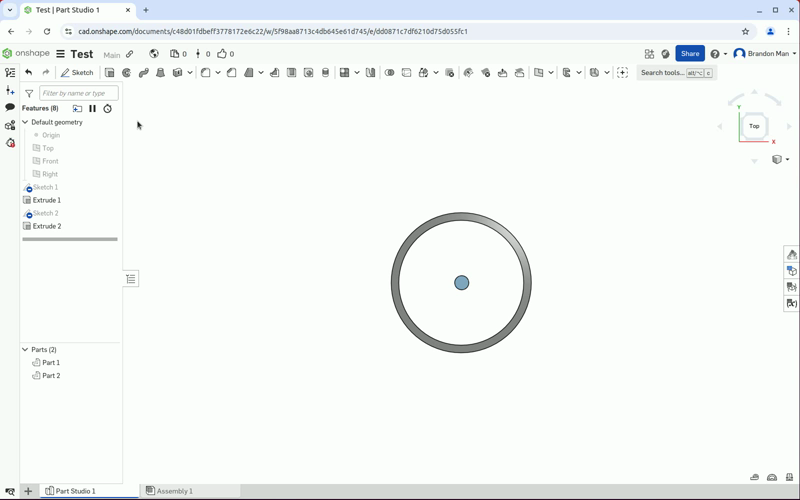
mouse_move(73, 189)
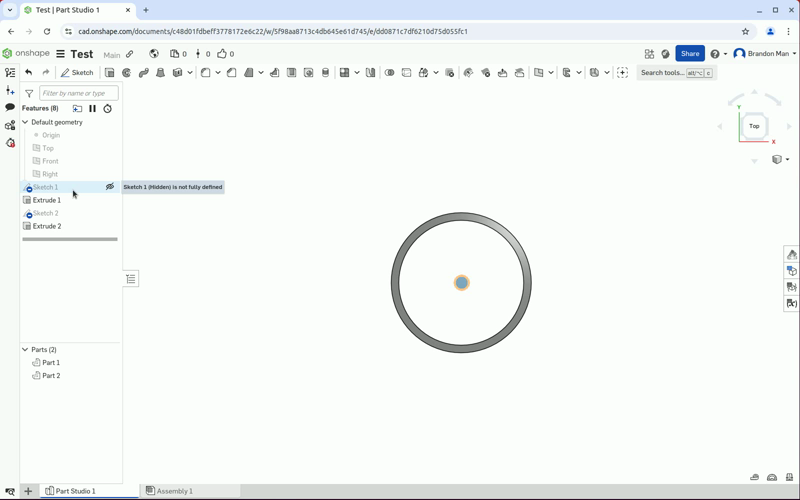
click(73, 189)
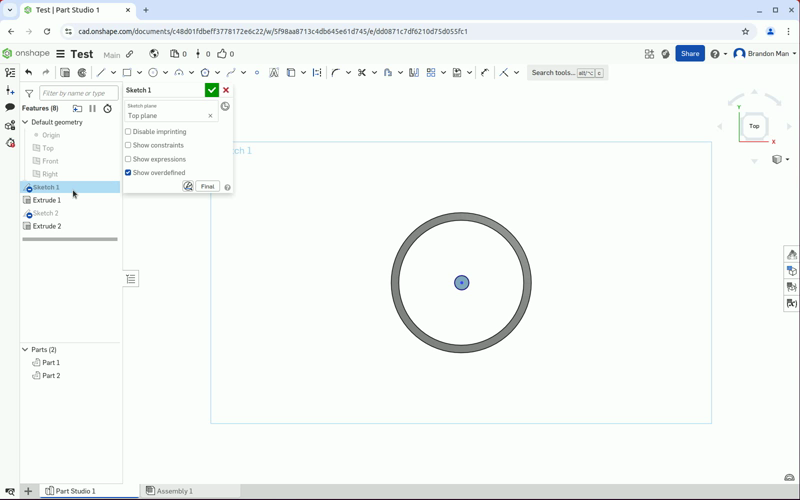
mouse_move(229, 92)
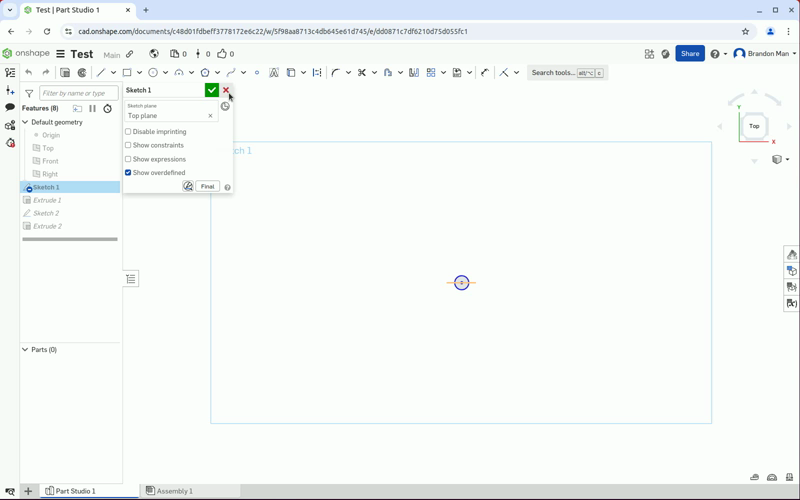
click(229, 92)
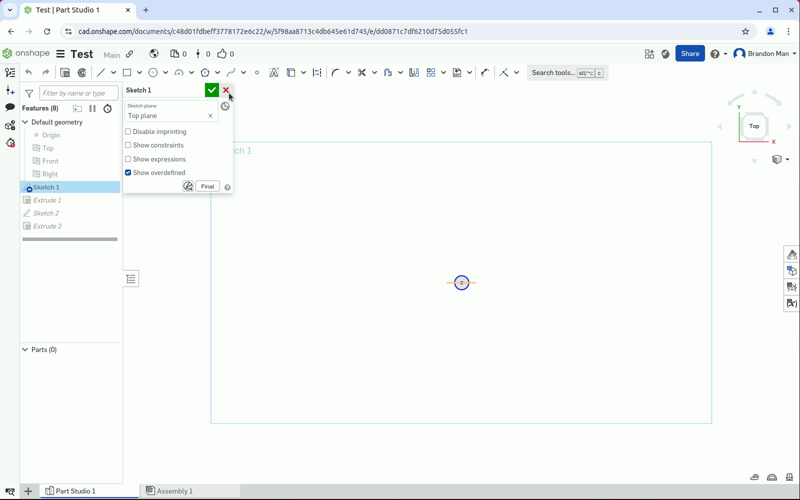
key(shift+s)
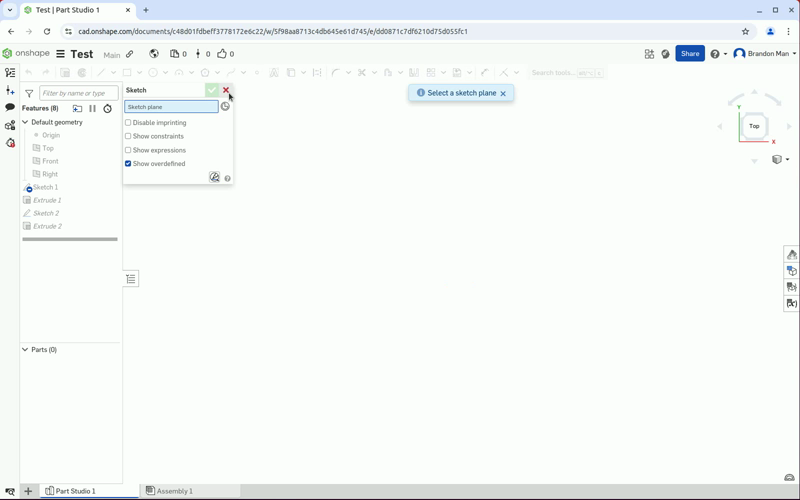
mouse_move(73, 150)
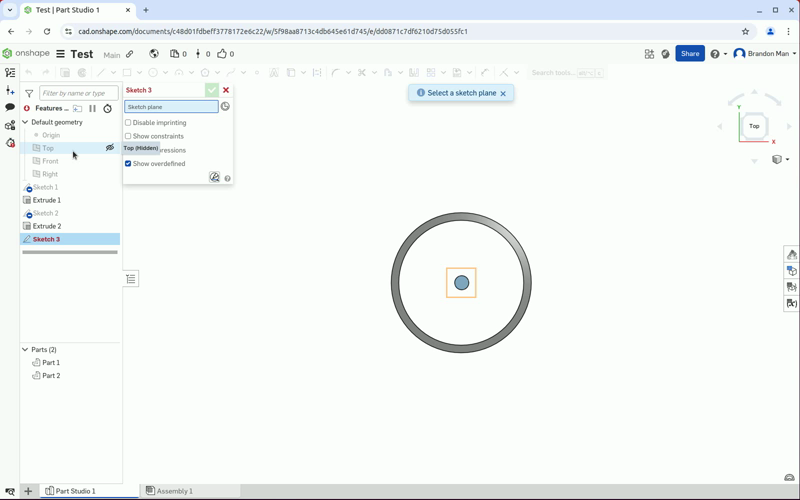
click(73, 150)
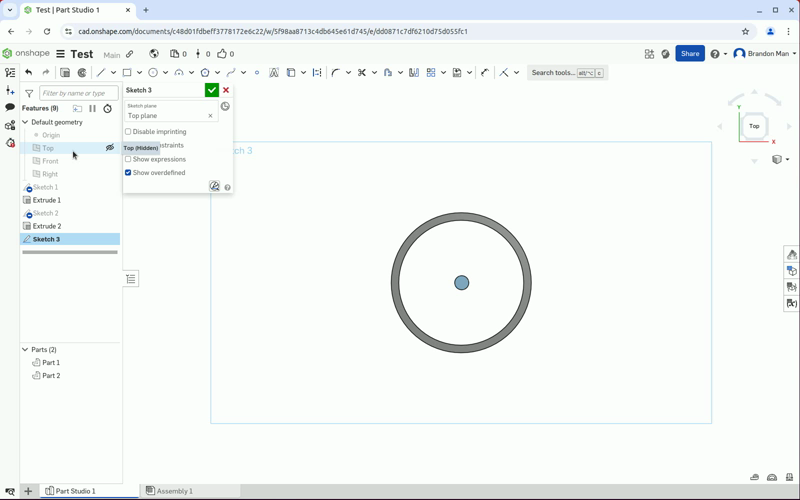
mouse_move(73, 352)
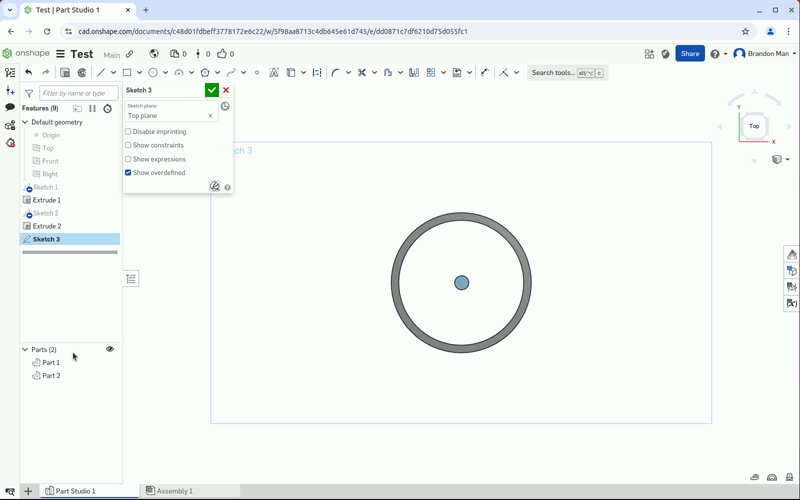
key(y)
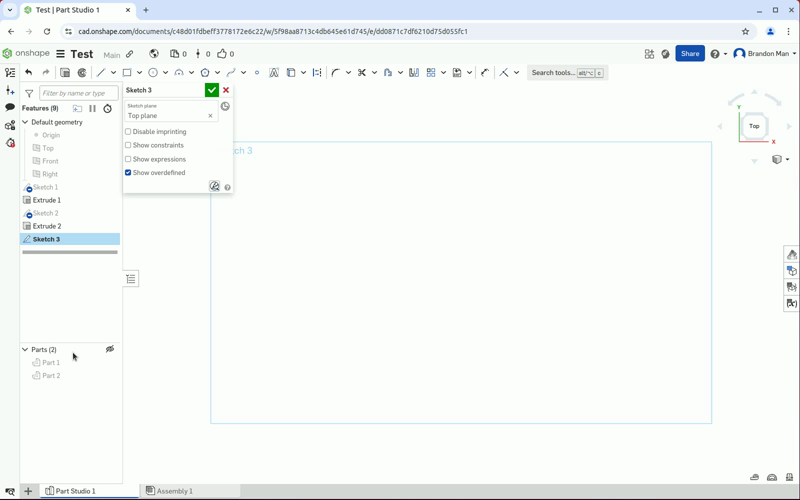
key(c)
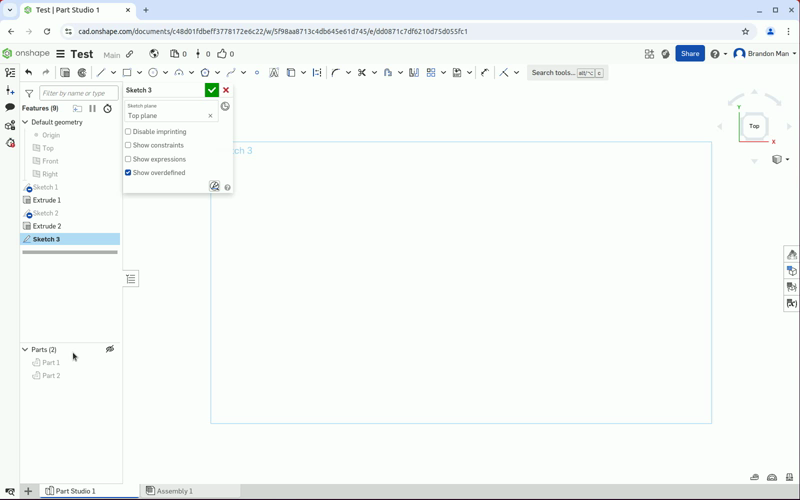
key_down(shift)
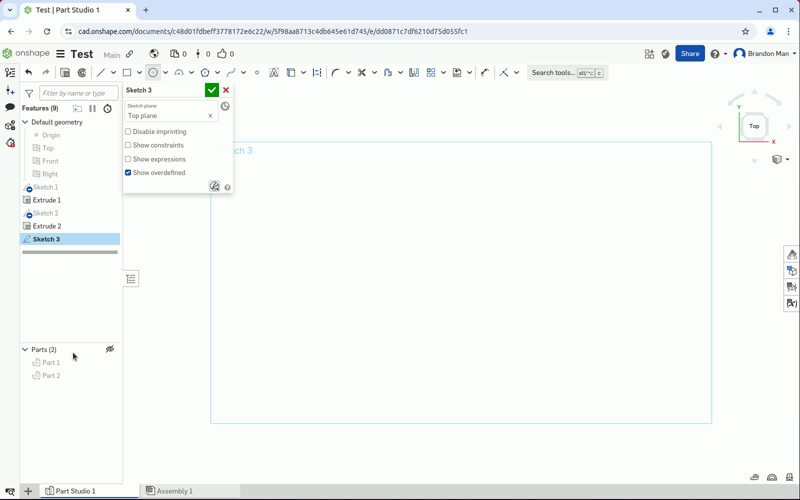
mouse_move(461, 282)
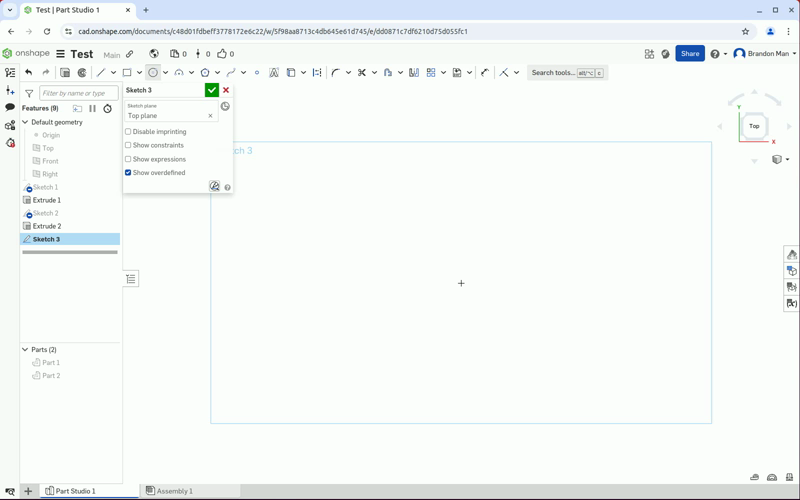
click(461, 282)
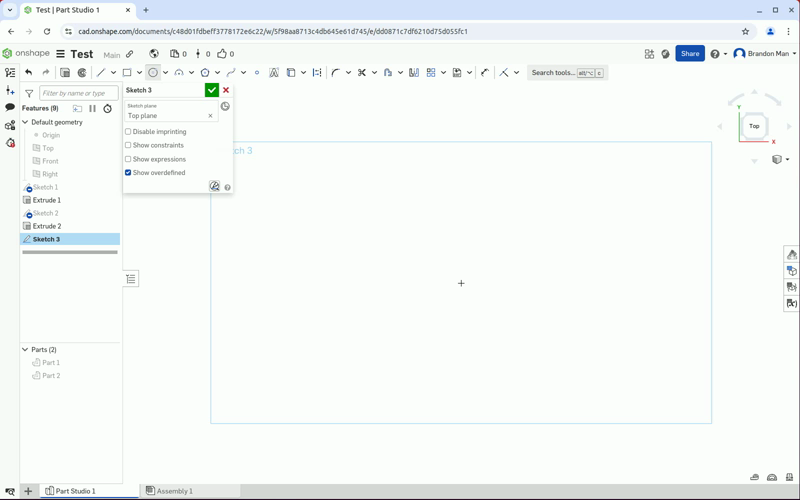
key_up(shift)
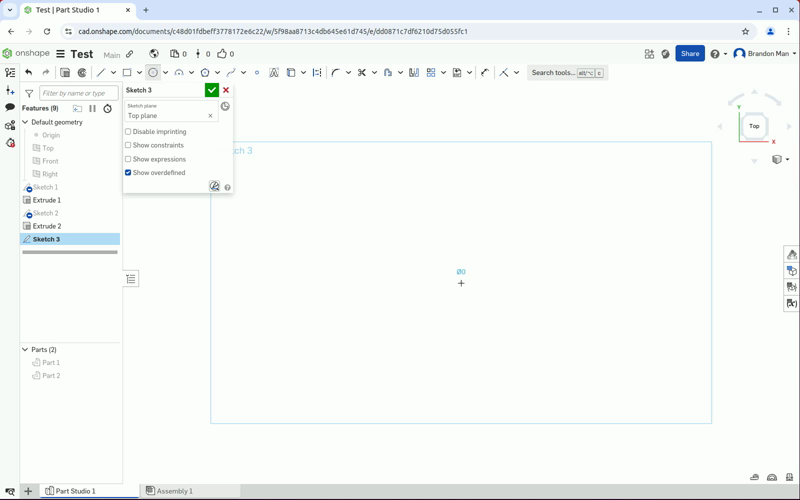
mouse_move(531, 282)
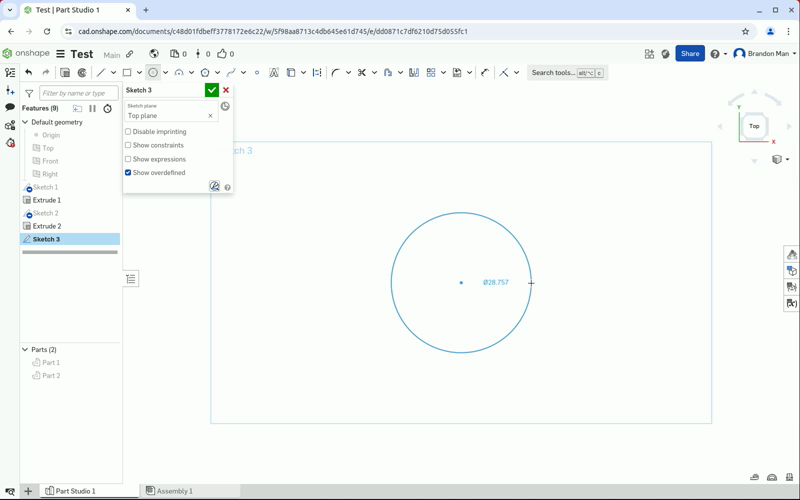
click(531, 282)
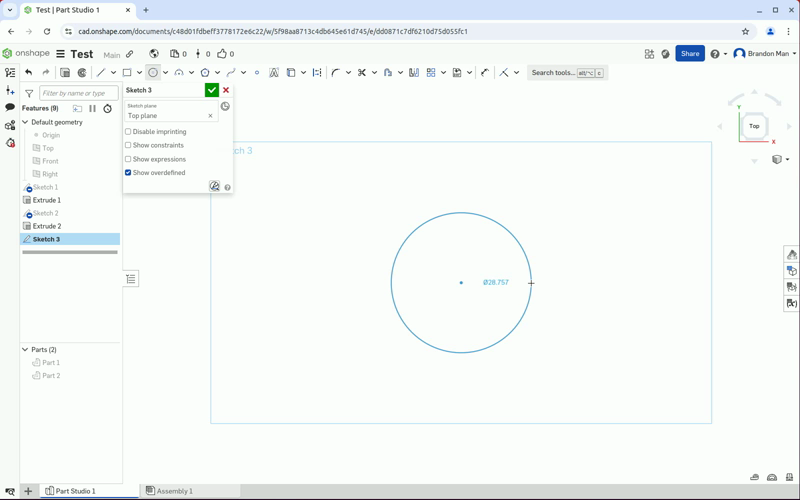
key(esc)
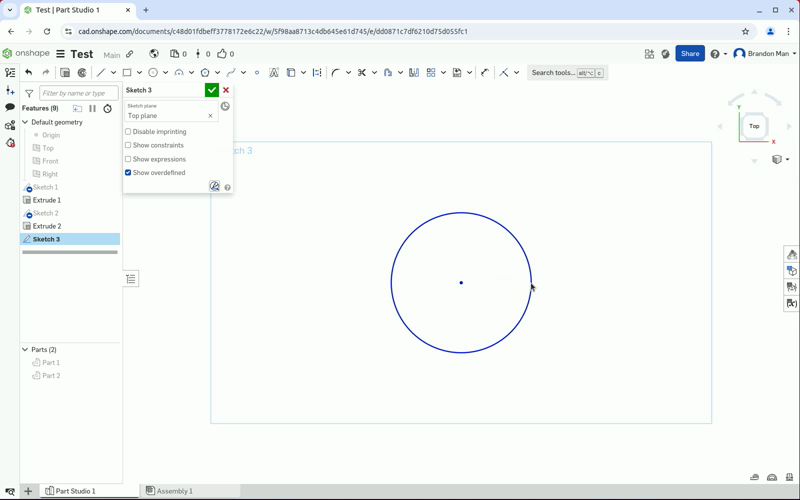
key(c)
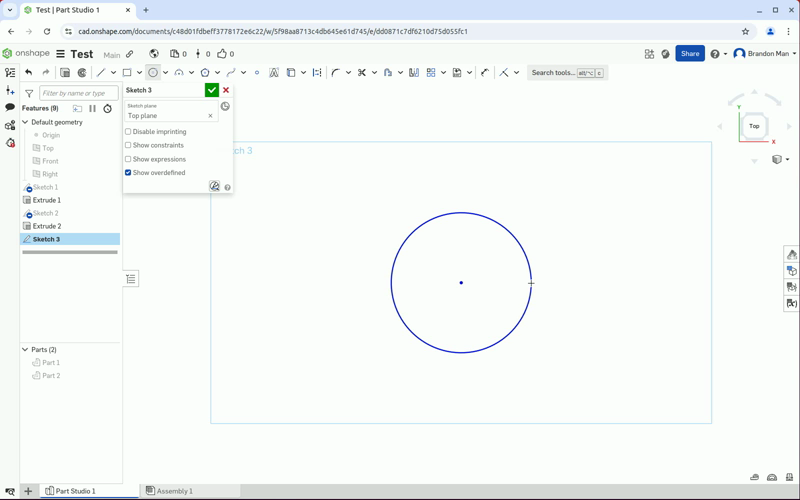
key_down(shift)
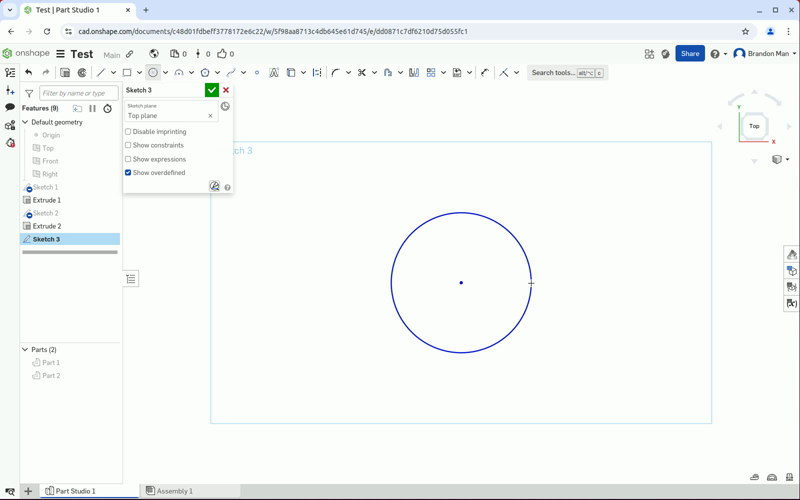
mouse_move(461, 282)
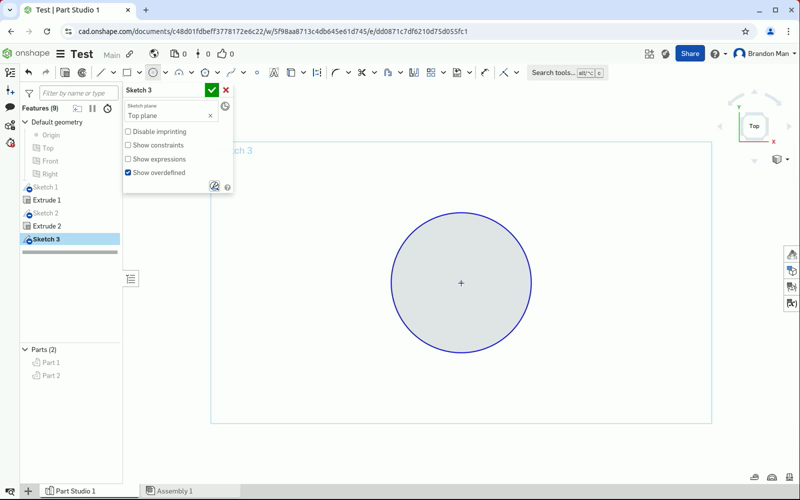
click(461, 282)
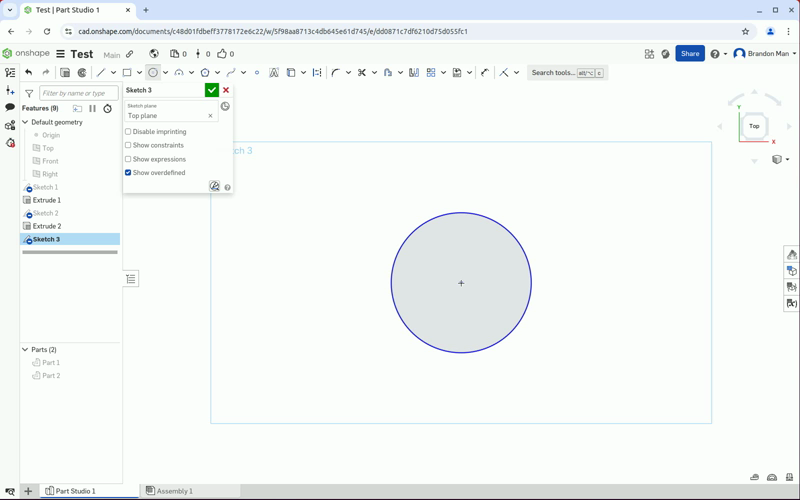
key_up(shift)
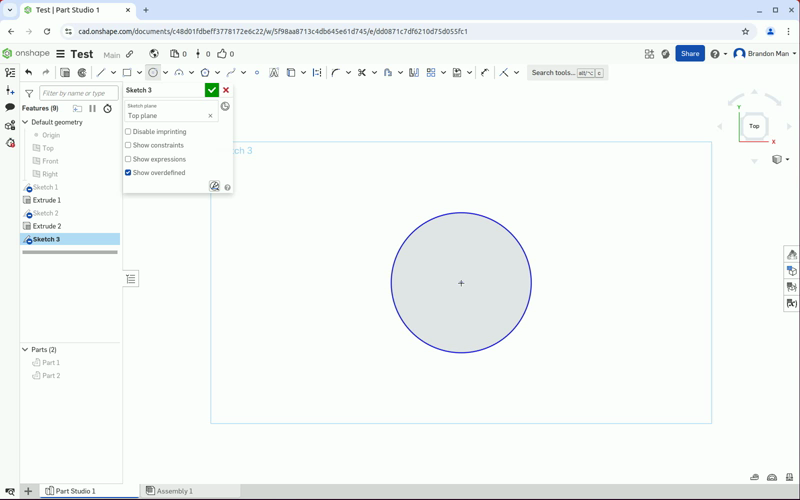
mouse_move(523, 282)
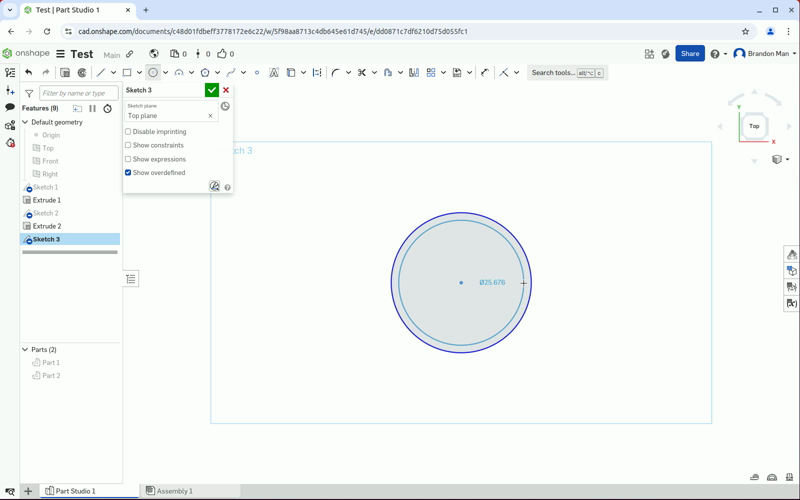
click(523, 282)
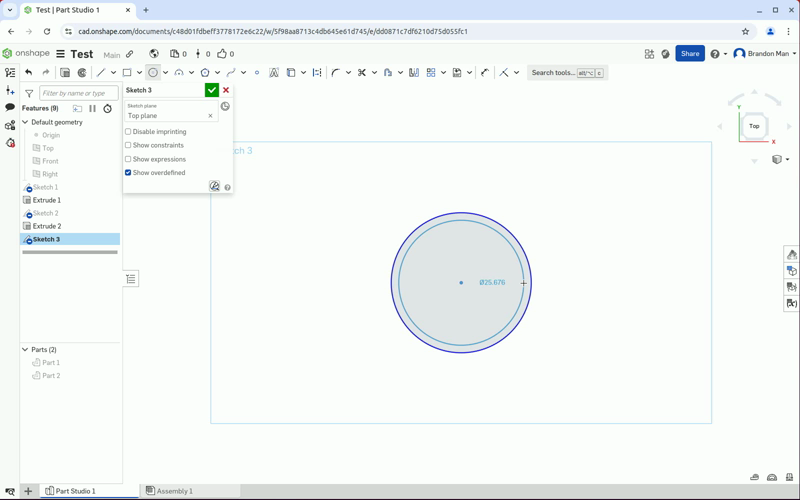
key(esc)
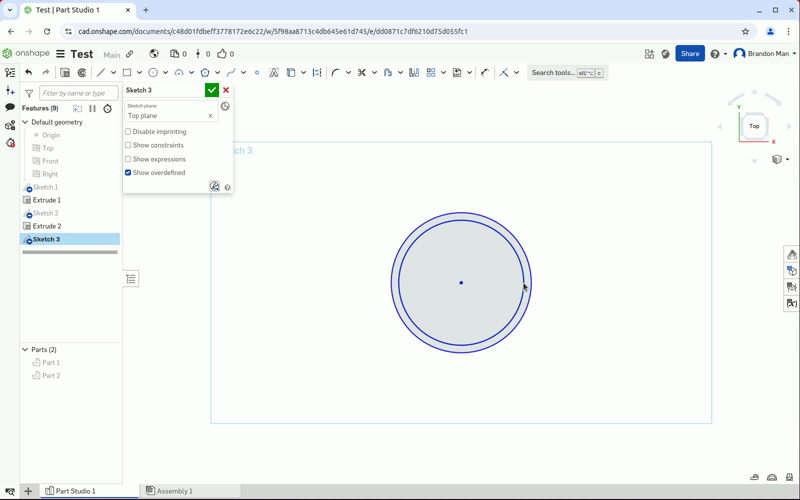
mouse_move(420, 333)
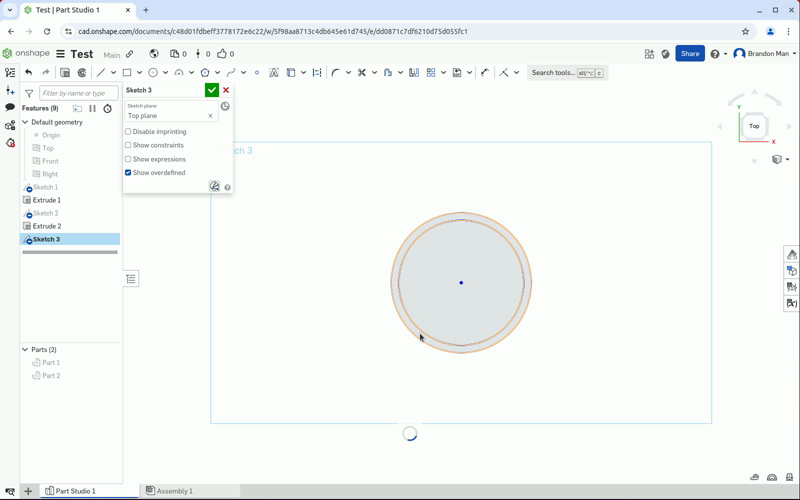
click(420, 333)
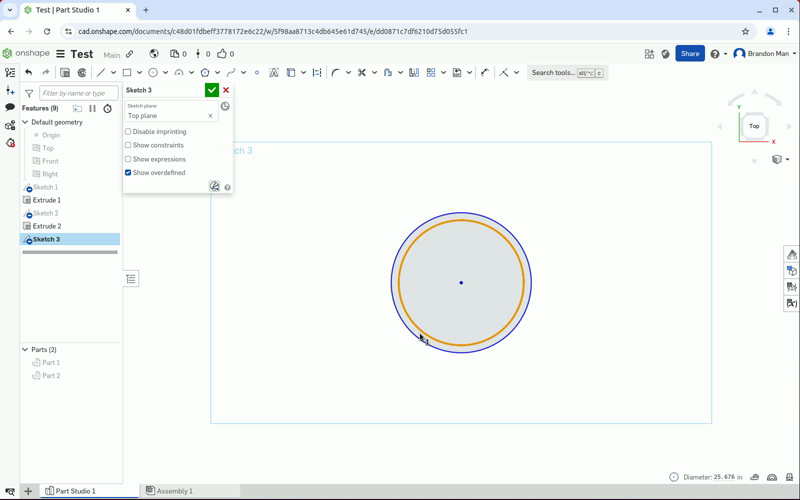
mouse_move(73, 352)
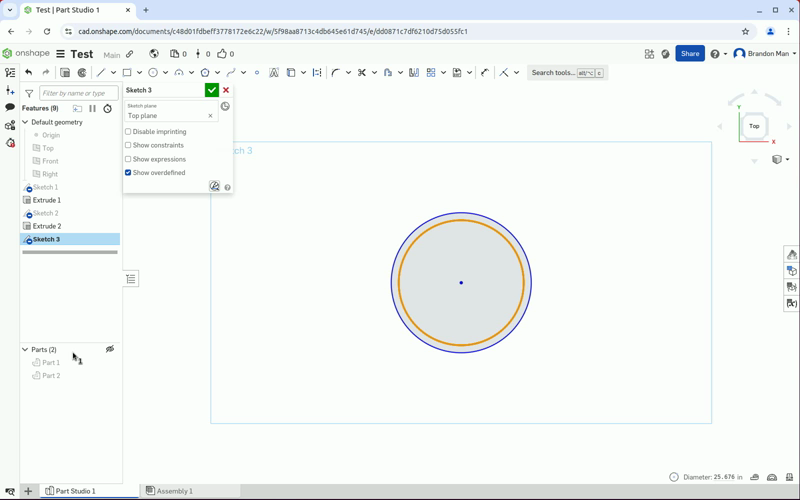
key(shift+y)
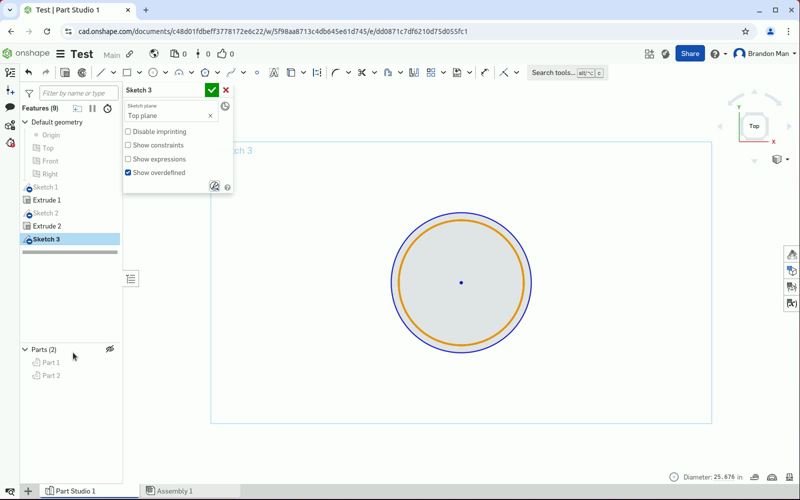
key(shift+e)
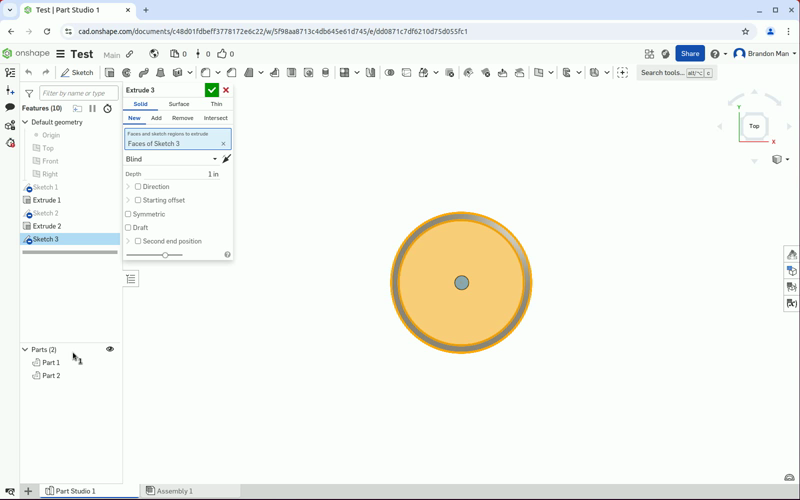
mouse_move(143, 106)
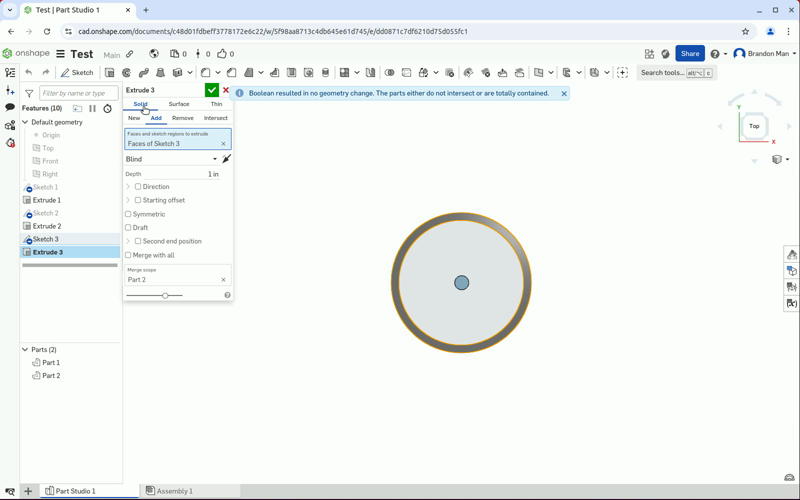
click(143, 106)
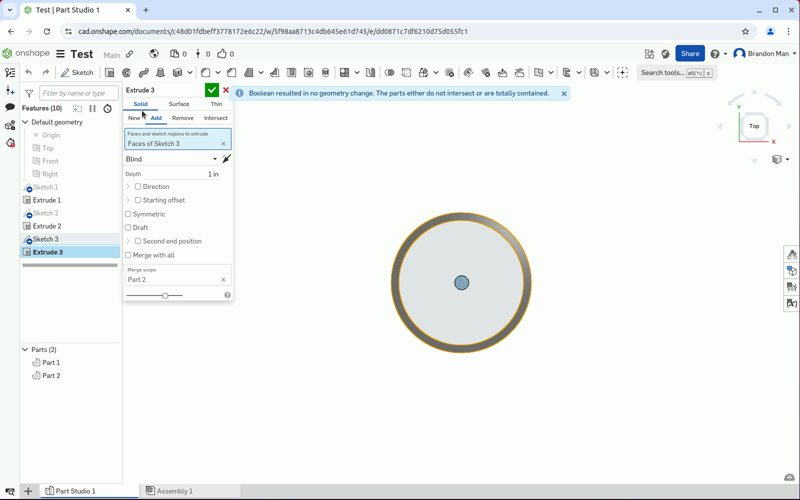
mouse_move(137, 120)
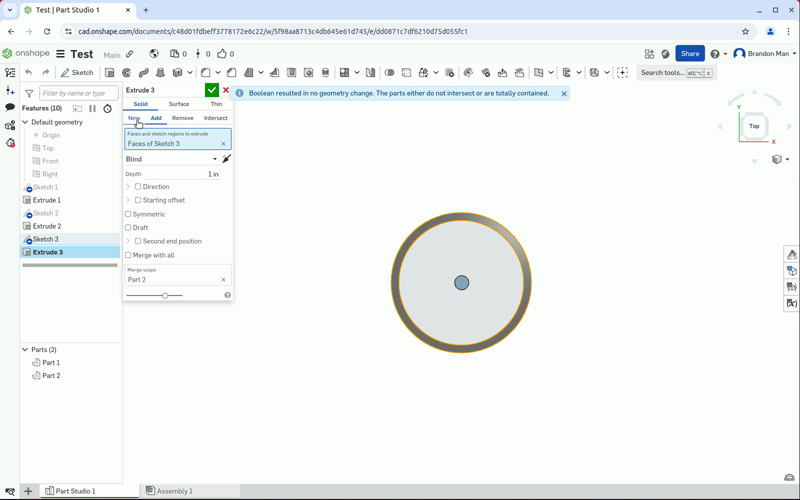
click(137, 120)
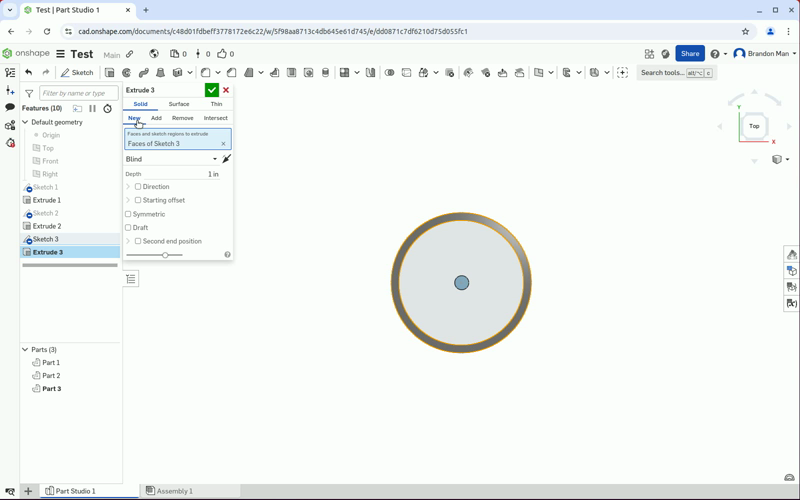
key(tab, 4)
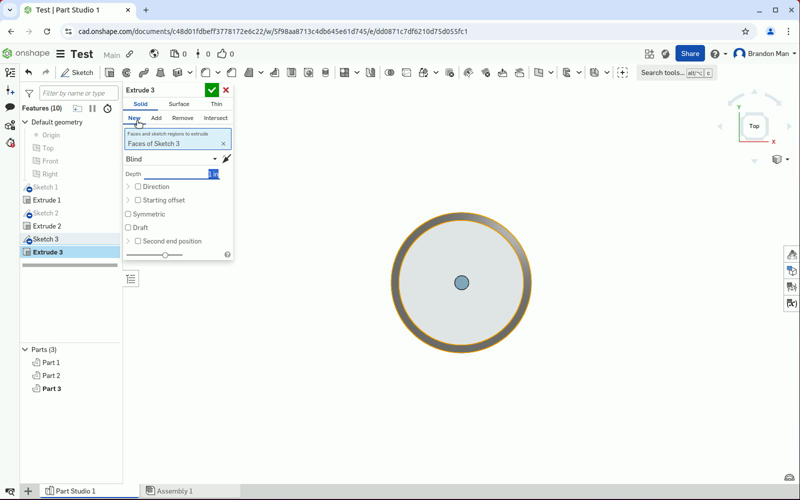
text(17.331)
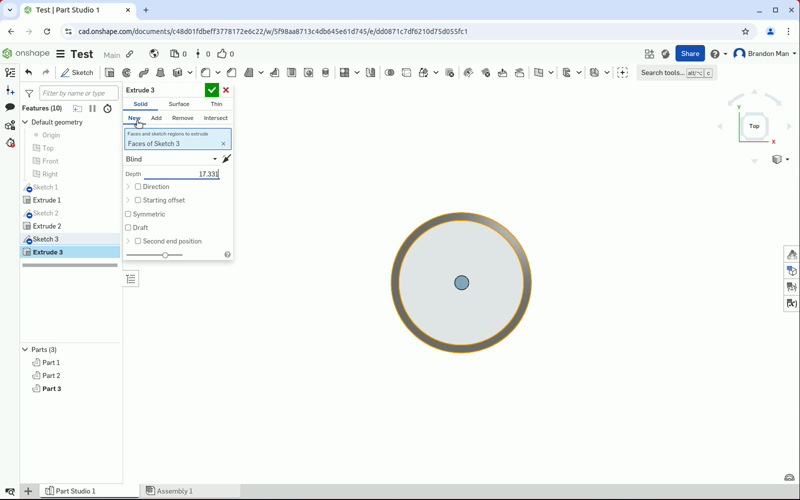
key(enter)
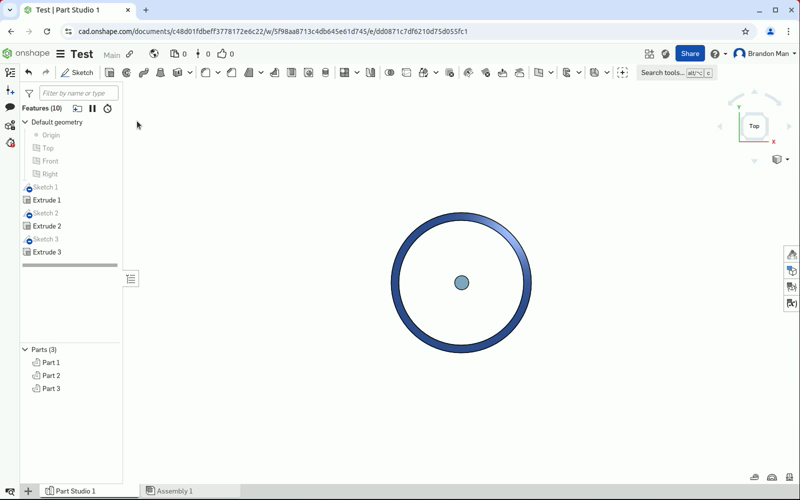
key(shift+h)
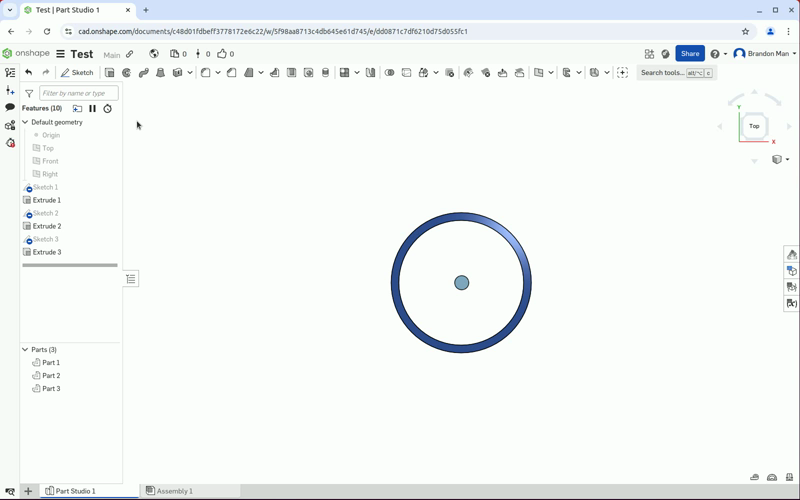
key(shift+h)
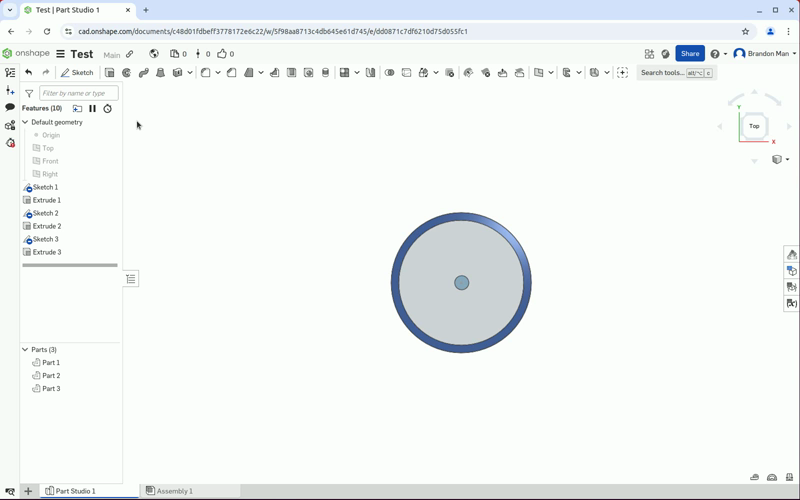
key(shift+7)
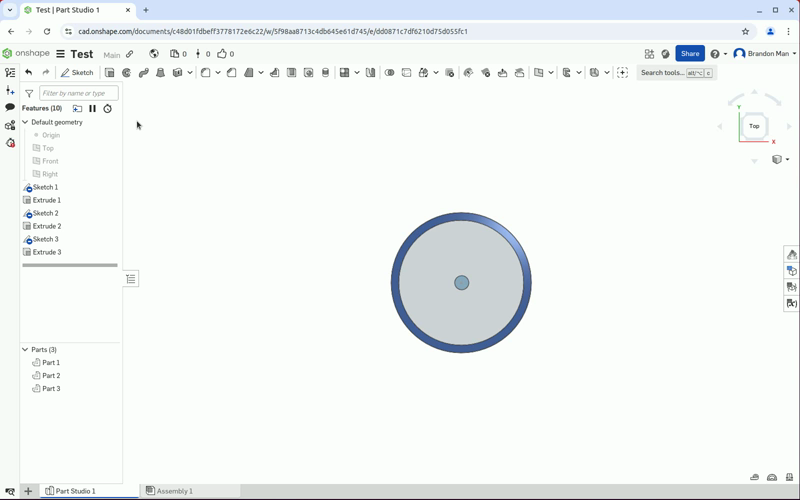
key(up, 3)
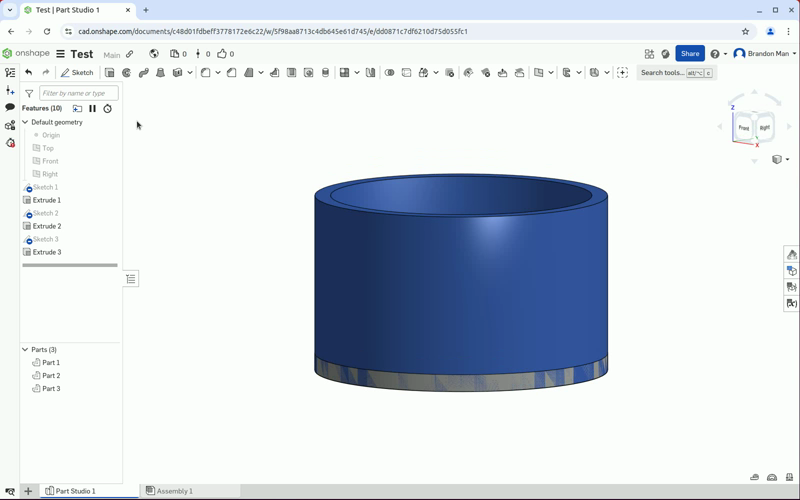
key(left, 3)
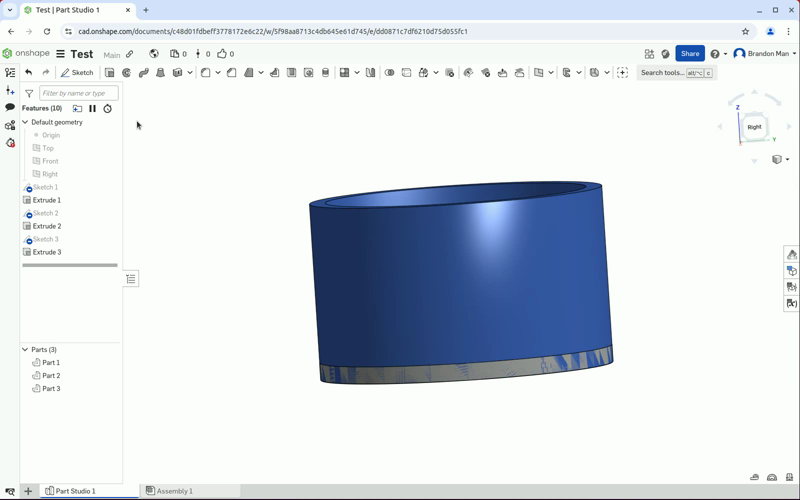
key(right, 3)
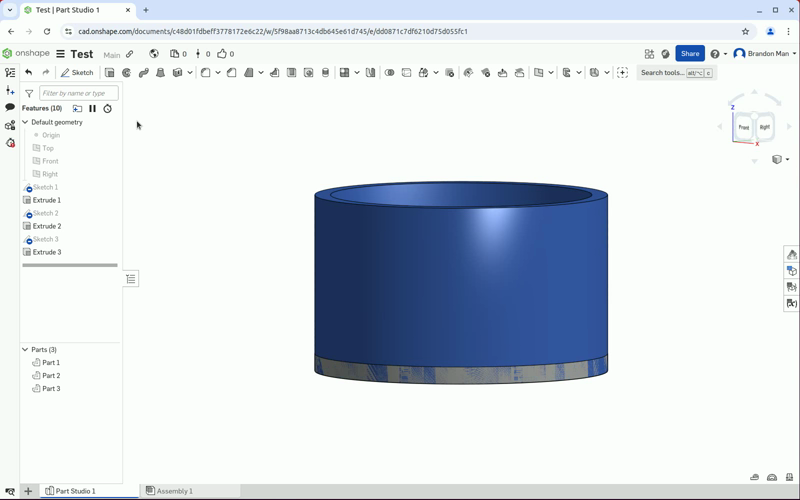
key(down, 3)
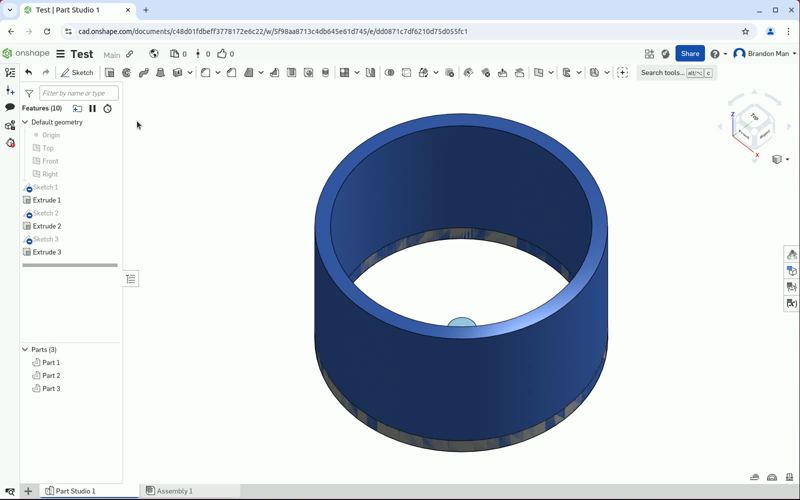
mouse_move(73, 189)
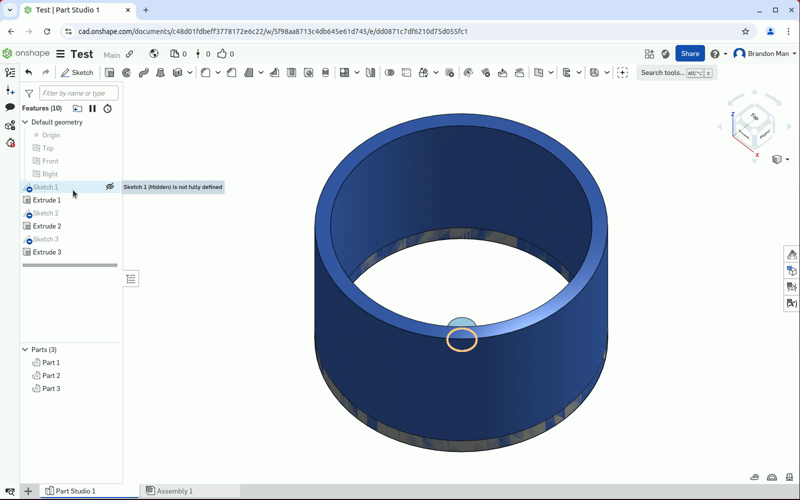
click(73, 189)